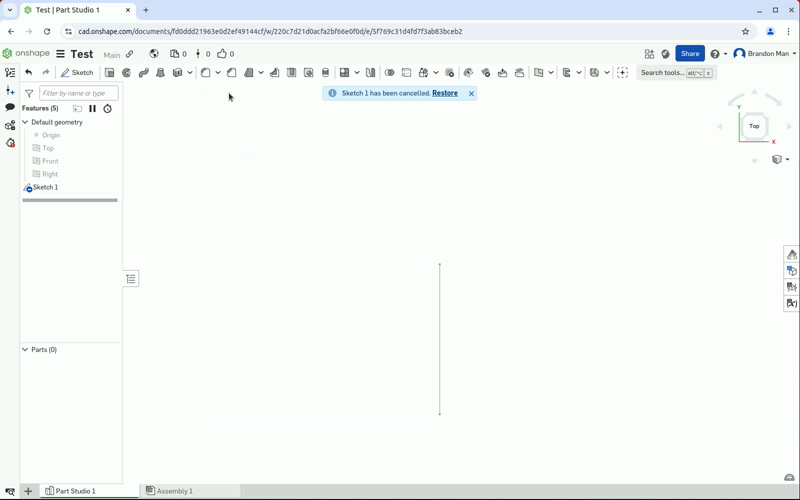
key(shift+h)
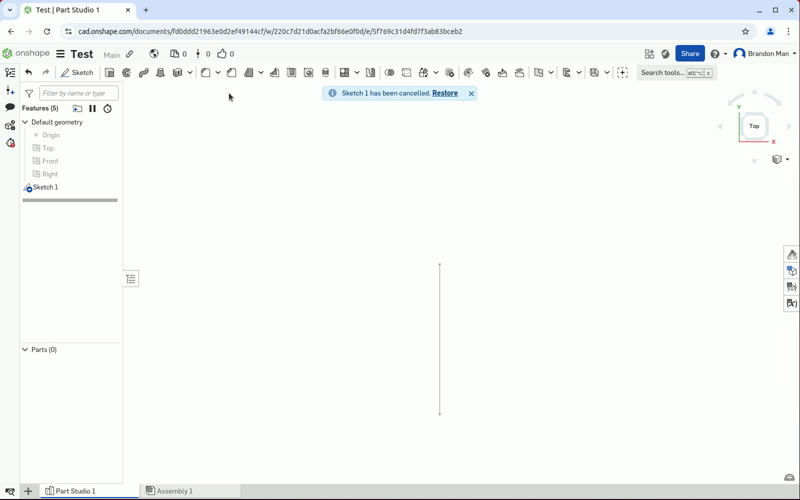
key(shift+s)
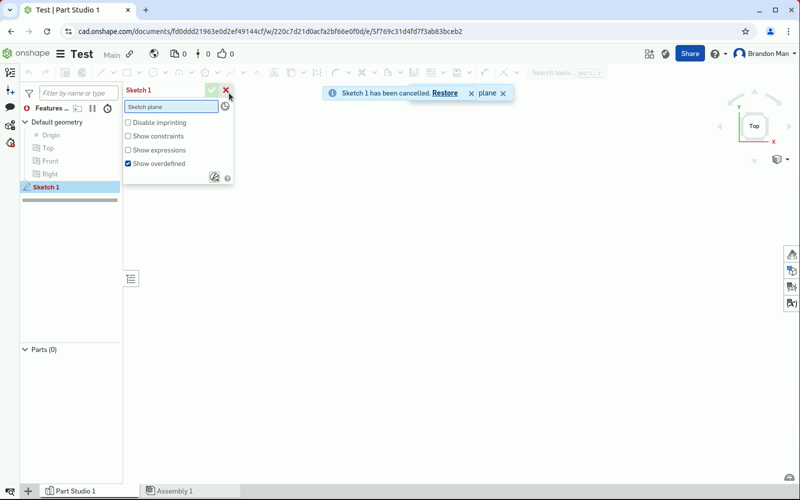
mouse_move(73, 150)
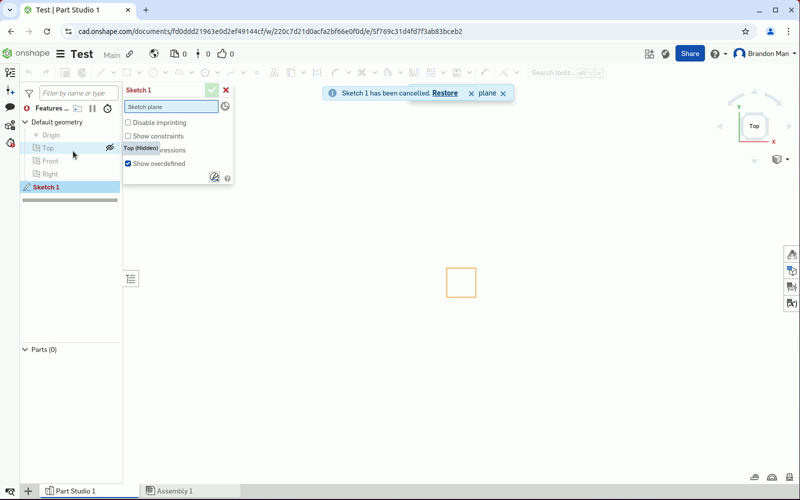
click(73, 150)
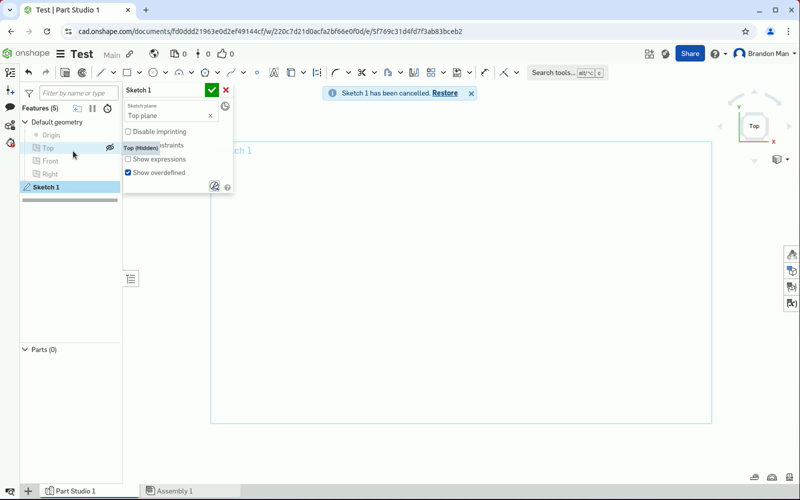
mouse_move(73, 352)
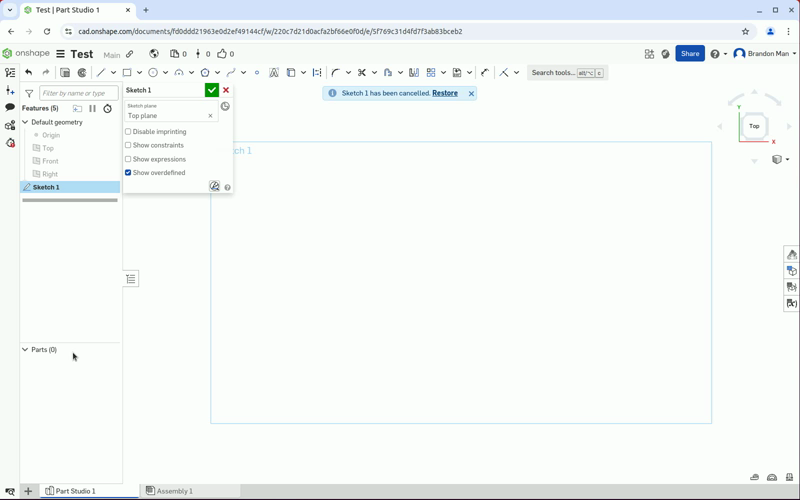
key(y)
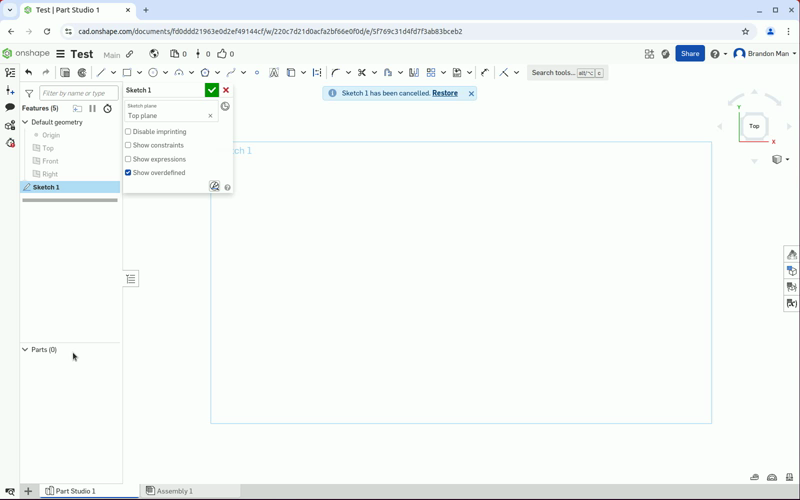
key(l)
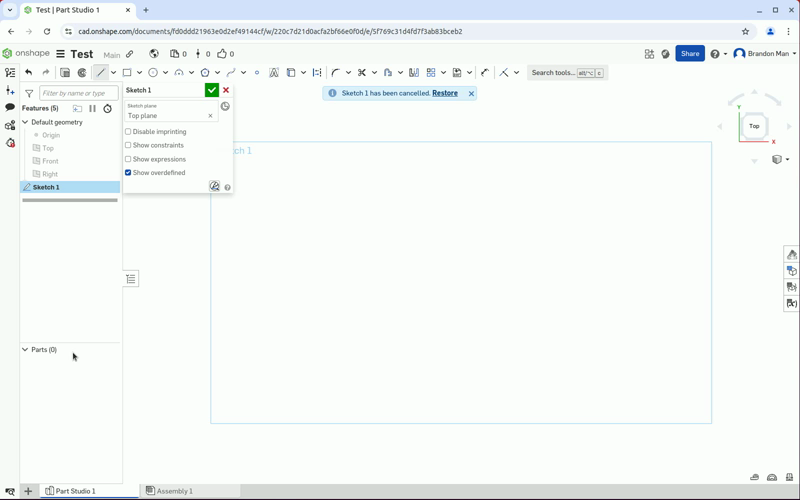
key_down(shift)
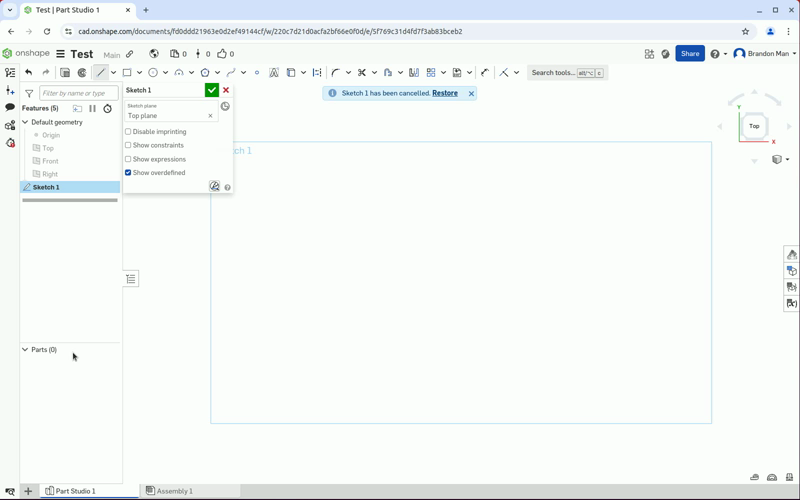
mouse_move(429, 374)
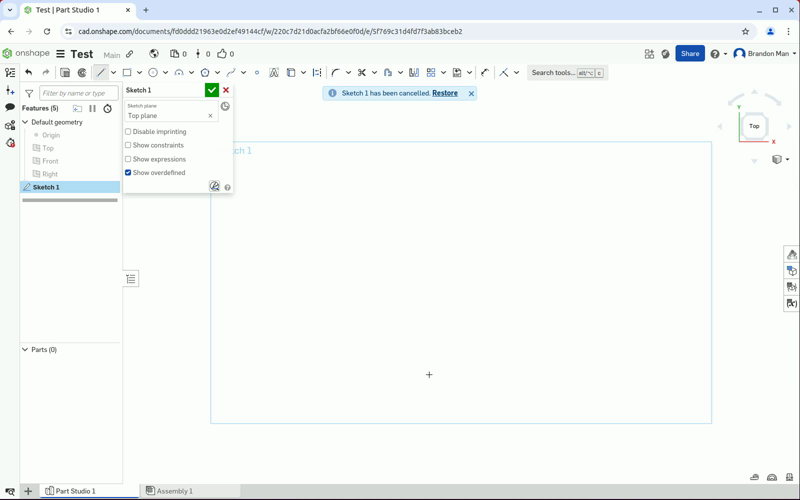
click(429, 374)
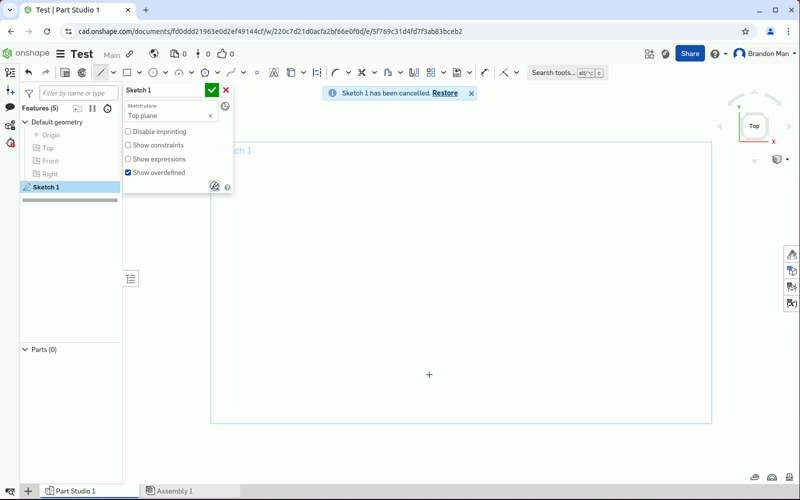
key_up(shift)
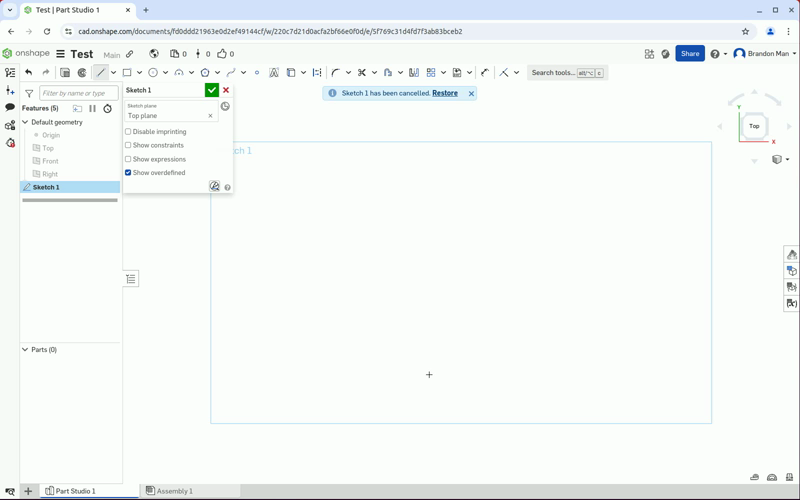
key_down(shift)
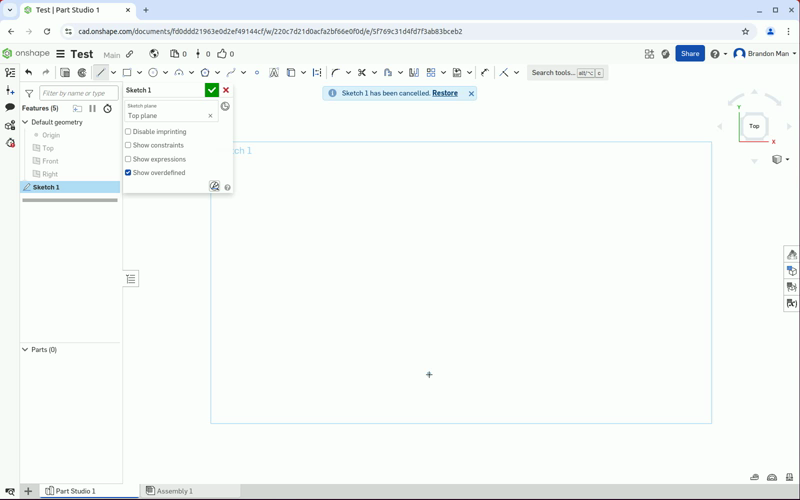
mouse_move(512, 374)
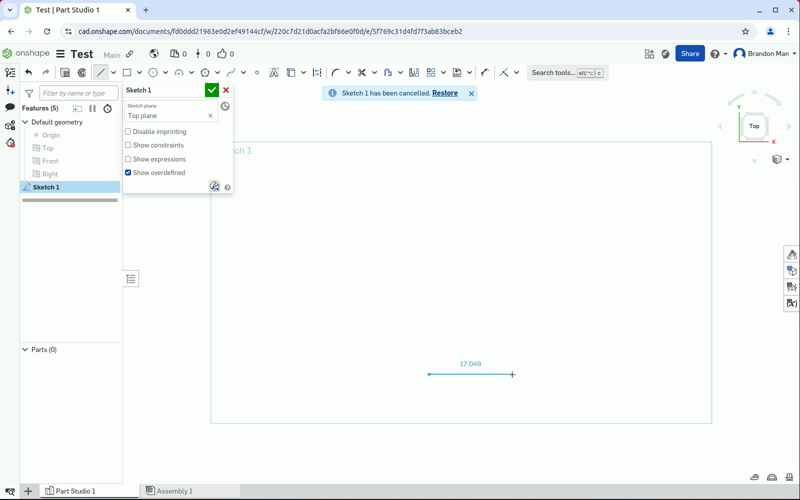
click(512, 374)
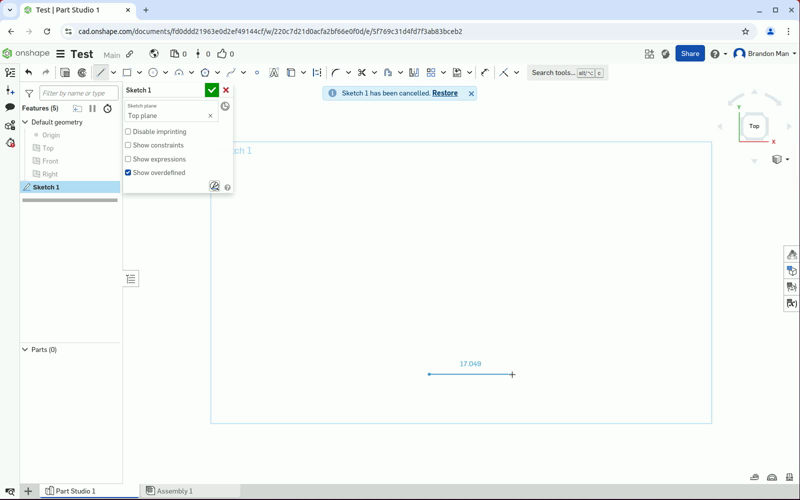
key_up(shift)
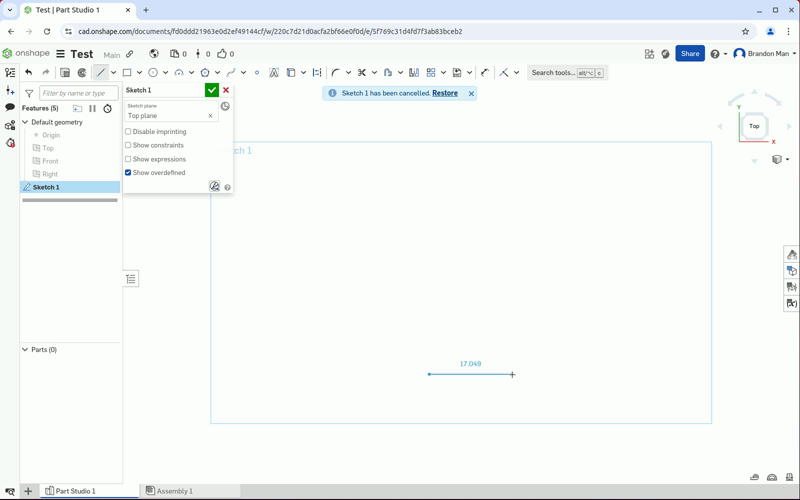
key_down(shift)
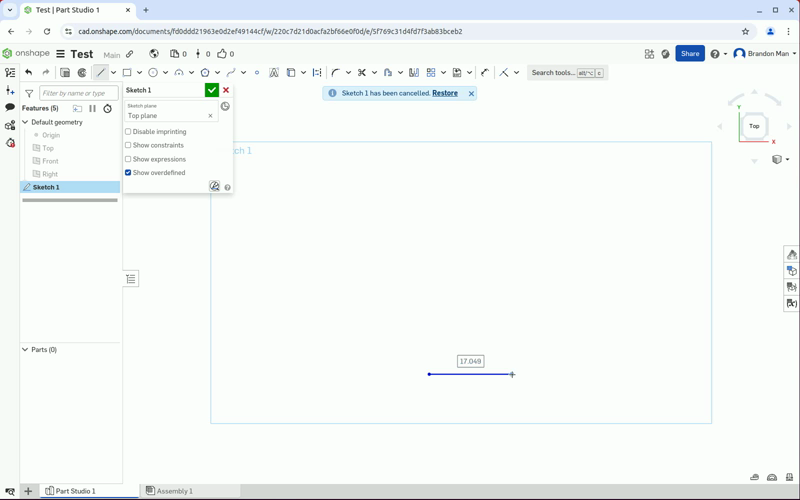
mouse_move(512, 202)
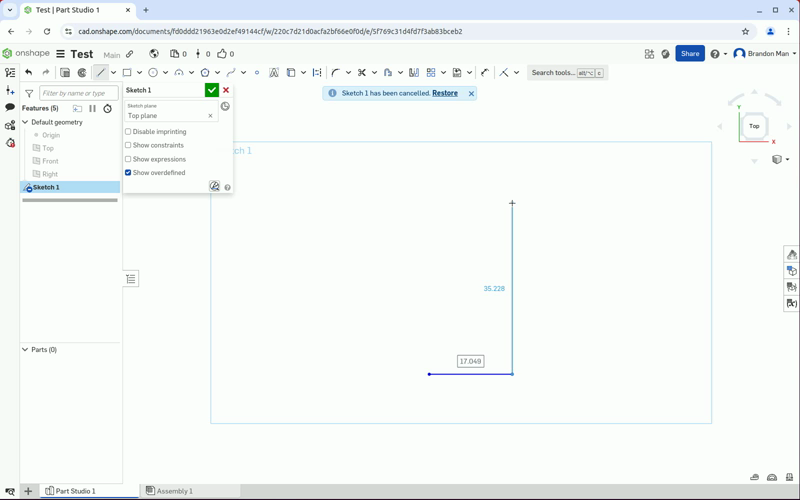
click(512, 202)
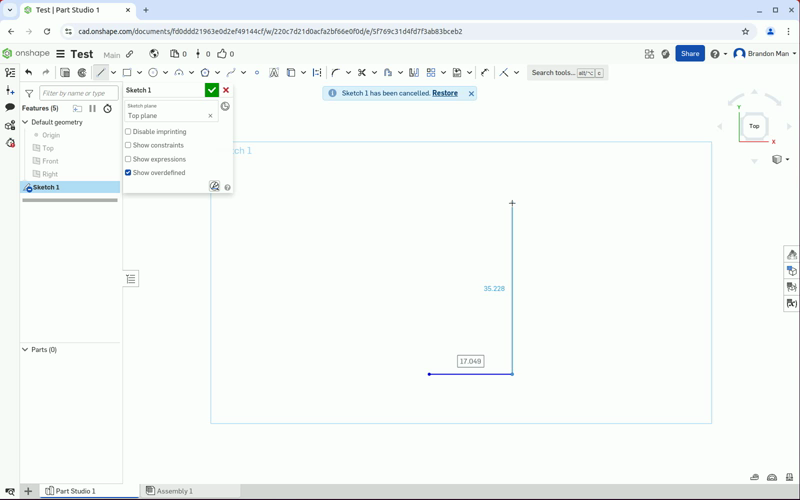
key_up(shift)
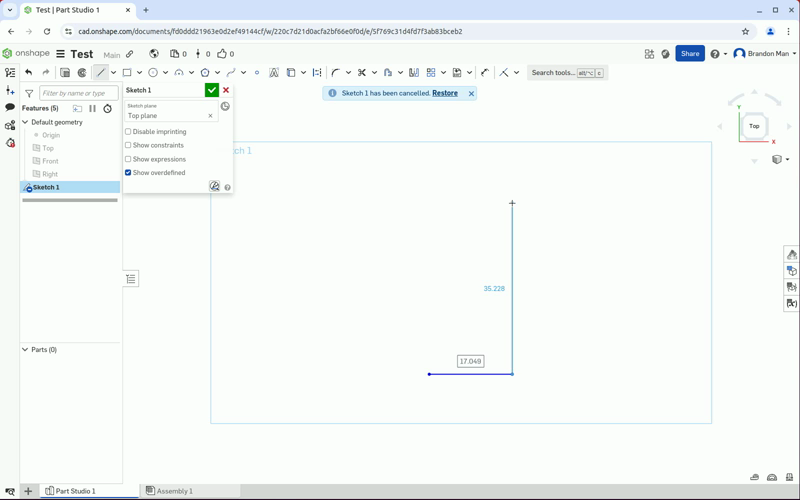
key_down(shift)
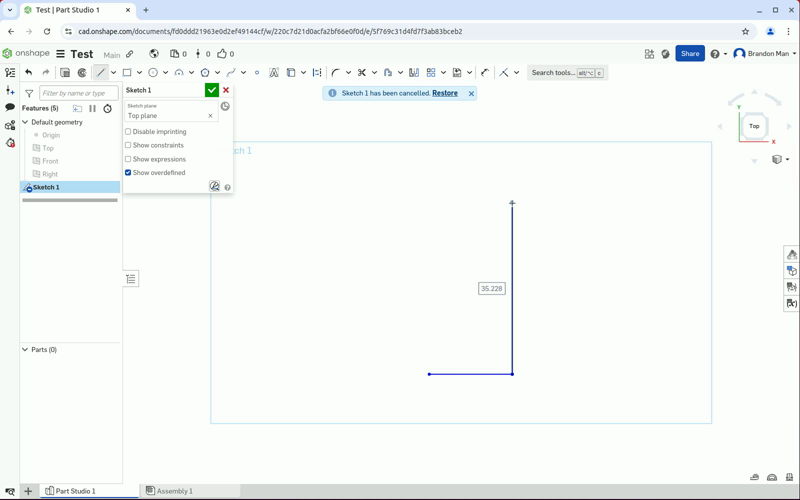
mouse_move(429, 202)
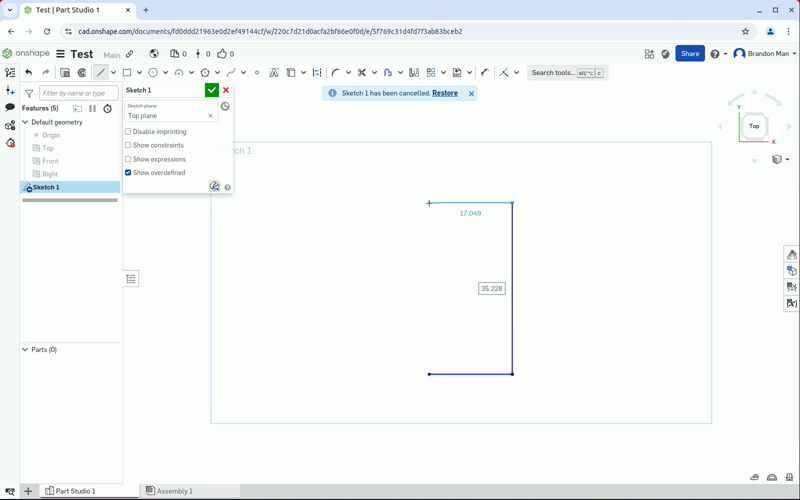
click(429, 202)
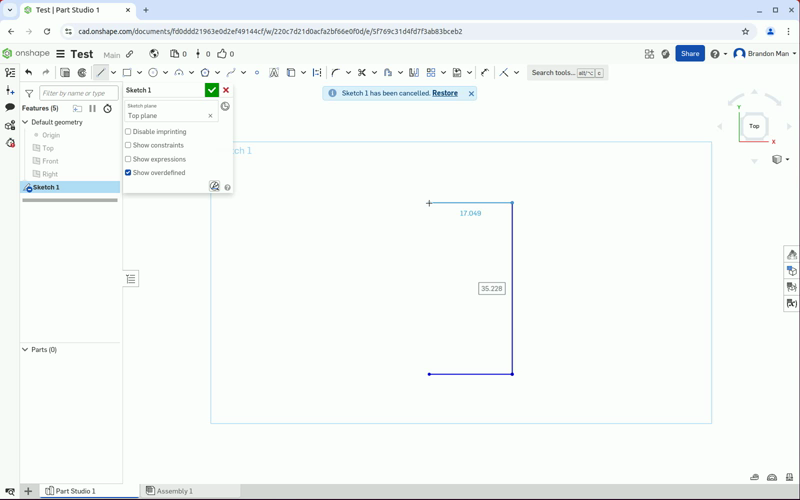
key_up(shift)
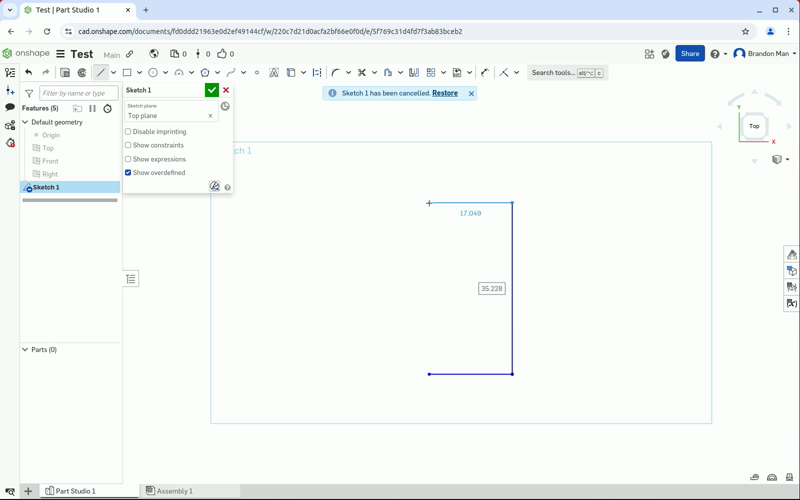
key_down(shift)
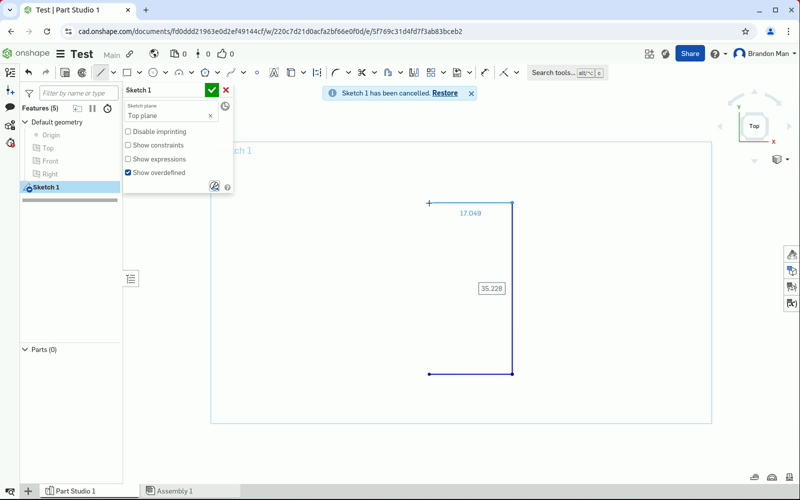
mouse_move(429, 374)
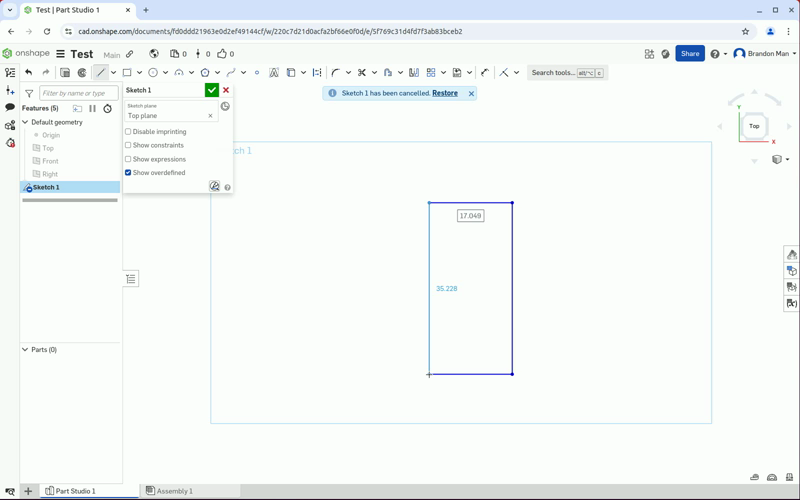
key_up(shift)
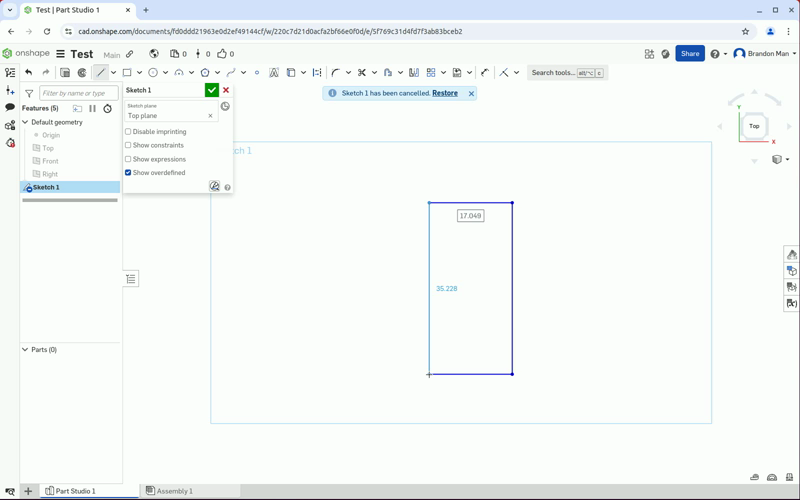
click(429, 374)
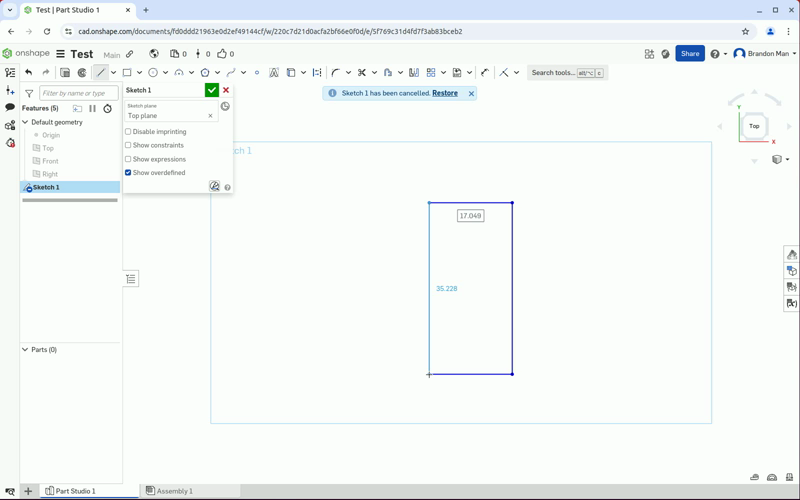
key(esc)
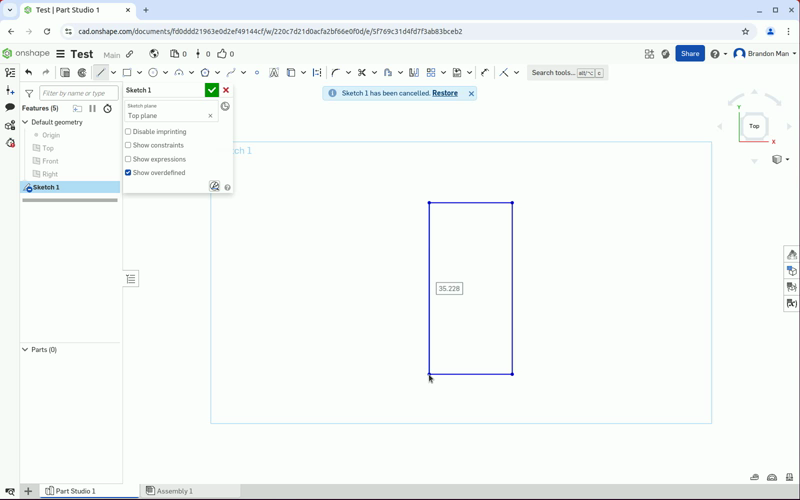
mouse_move(457, 349)
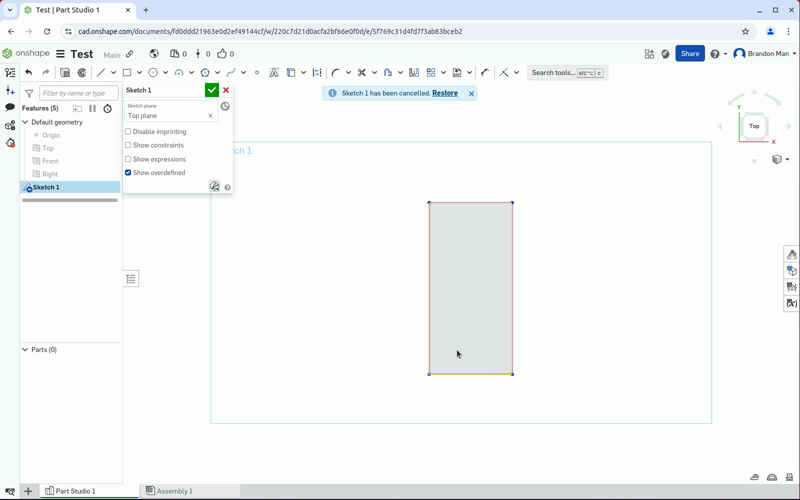
click(457, 349)
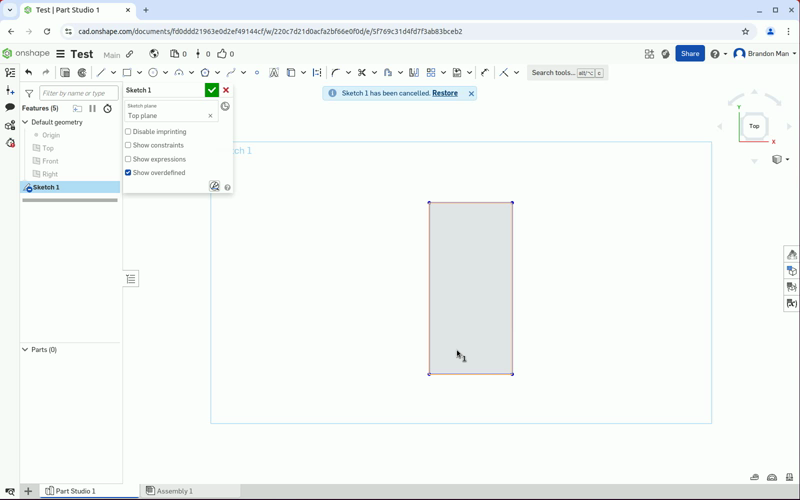
mouse_move(73, 352)
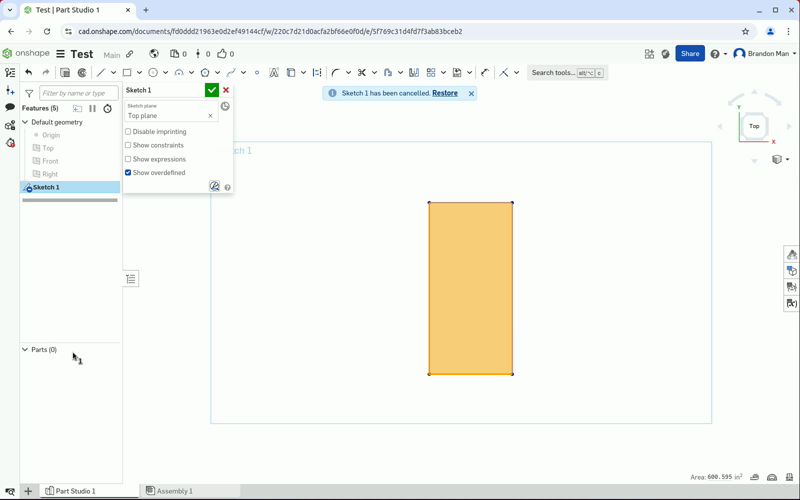
key(shift+y)
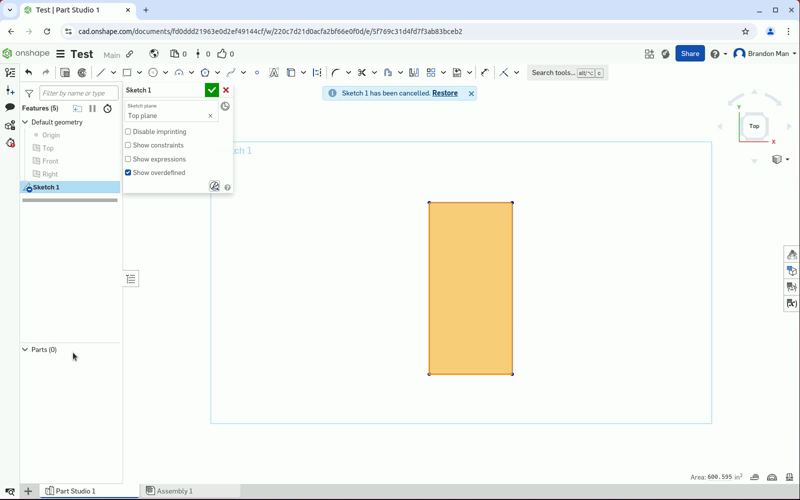
key(shift+e)
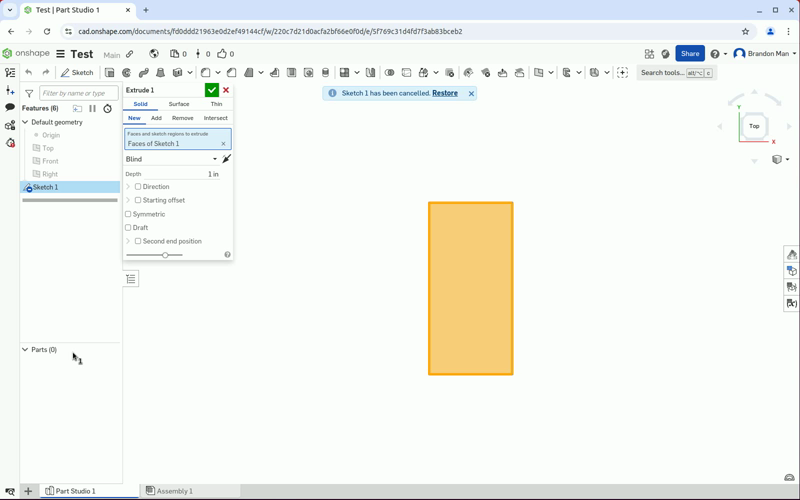
mouse_move(143, 106)
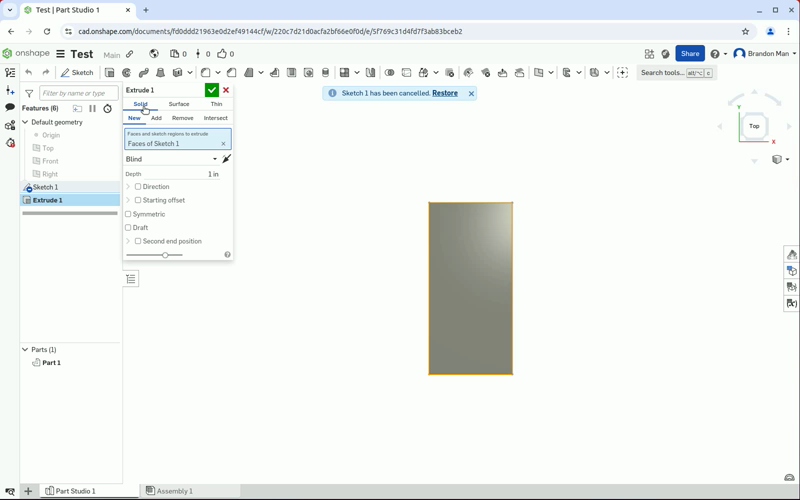
click(143, 106)
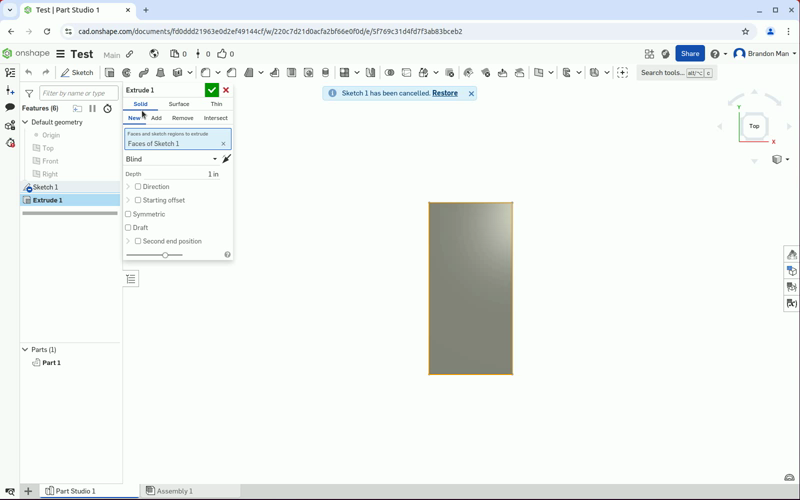
mouse_move(137, 120)
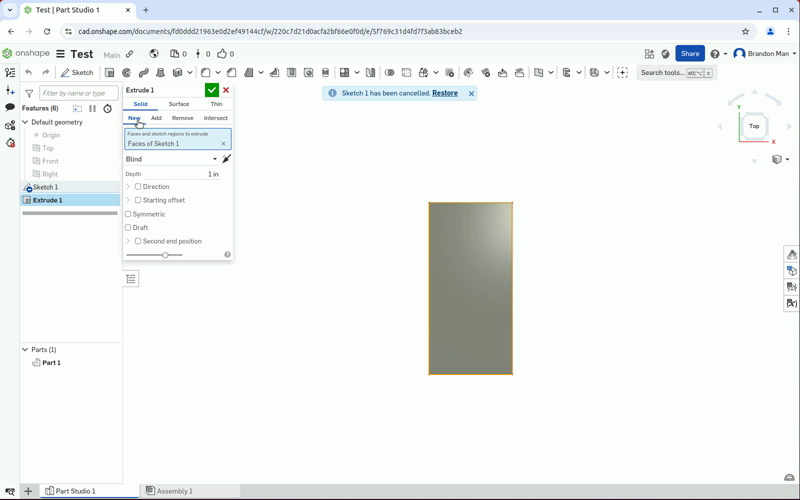
click(137, 120)
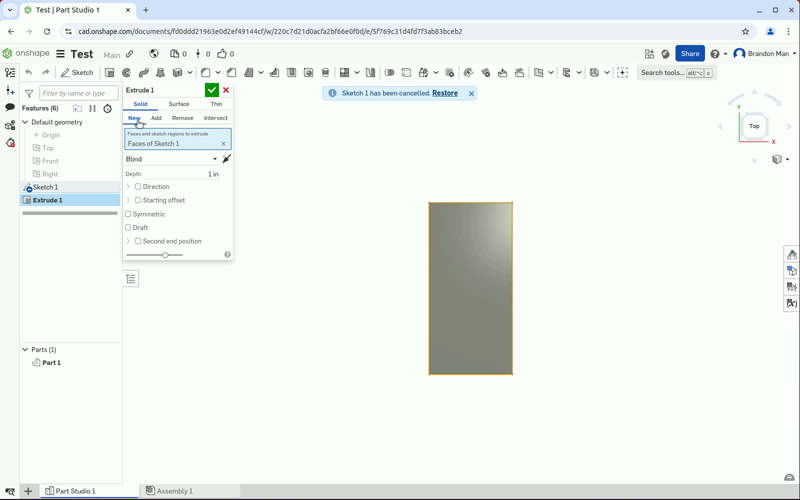
key(tab, 4)
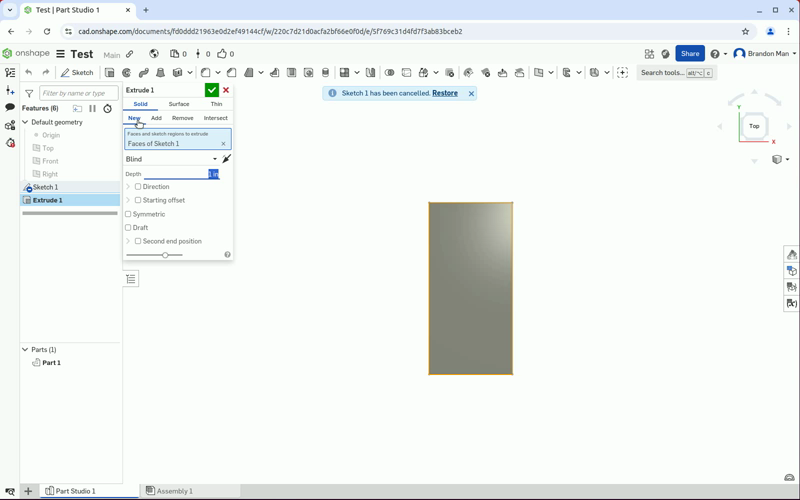
text(23.108)
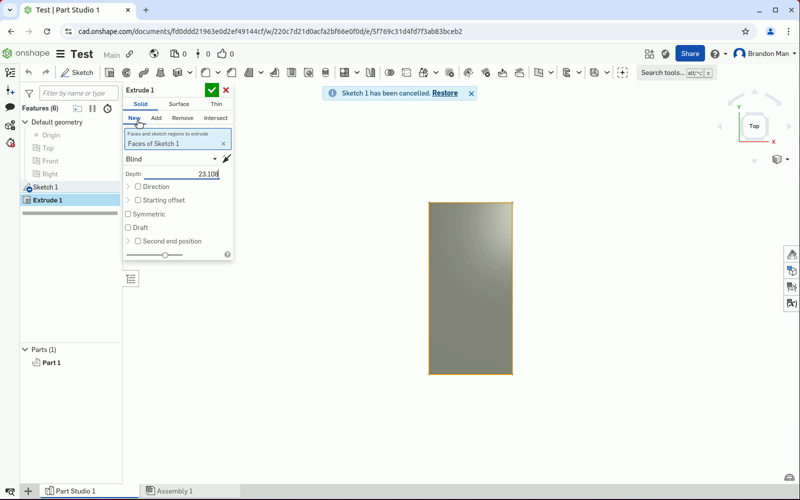
key(enter)
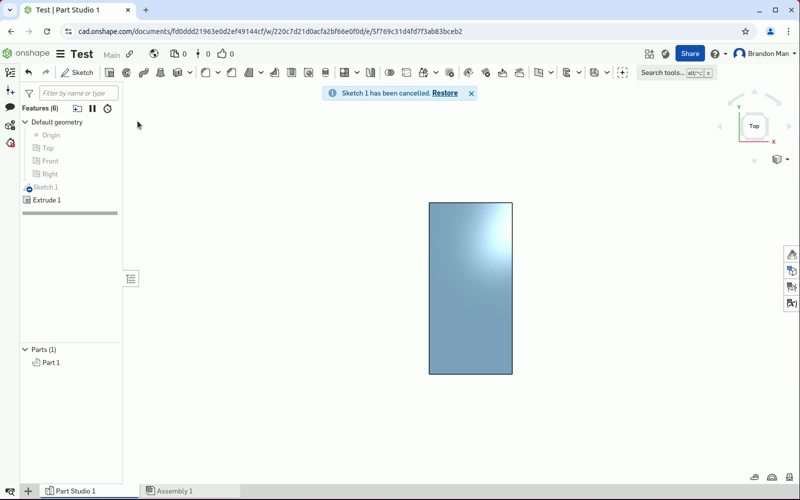
key(shift+h)
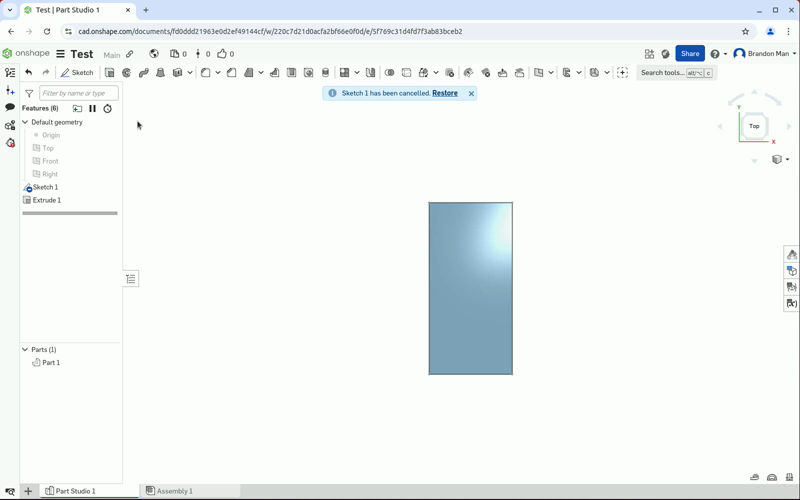
key(shift+h)
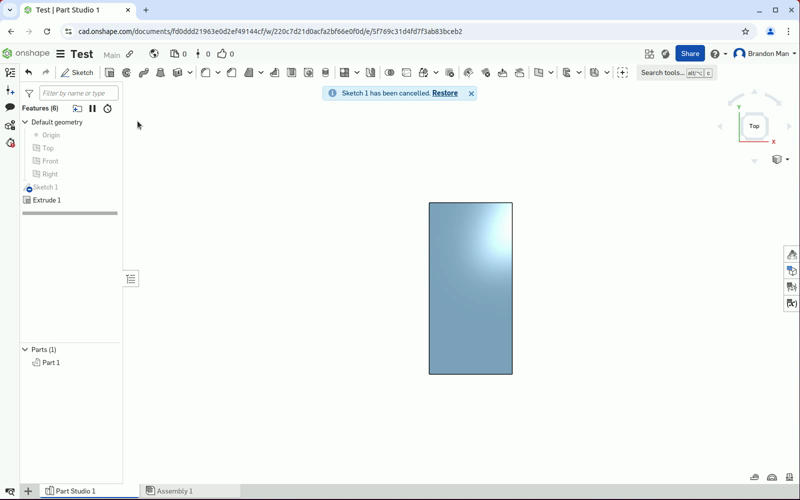
mouse_move(73, 189)
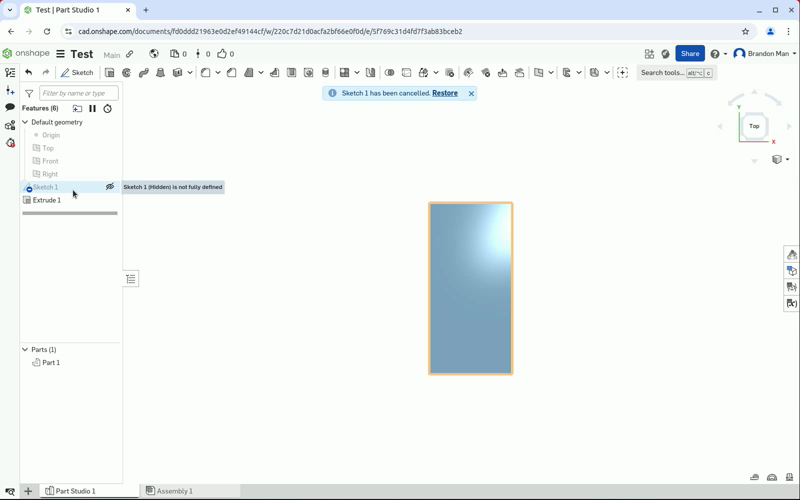
click(73, 189)
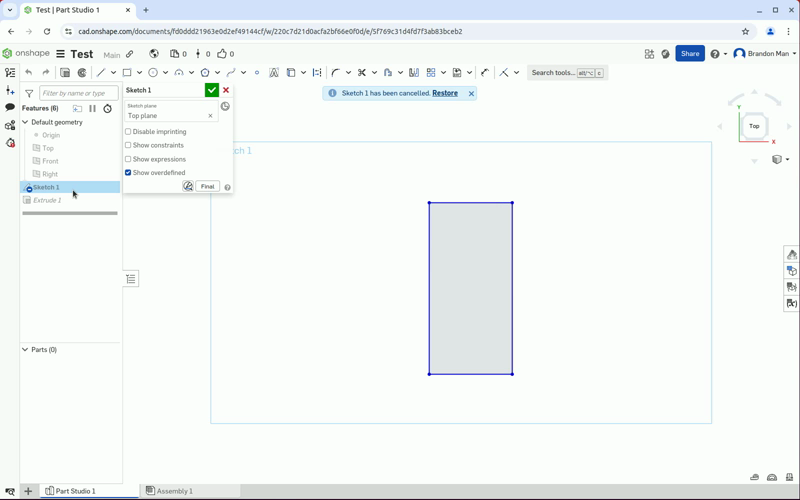
mouse_move(229, 92)
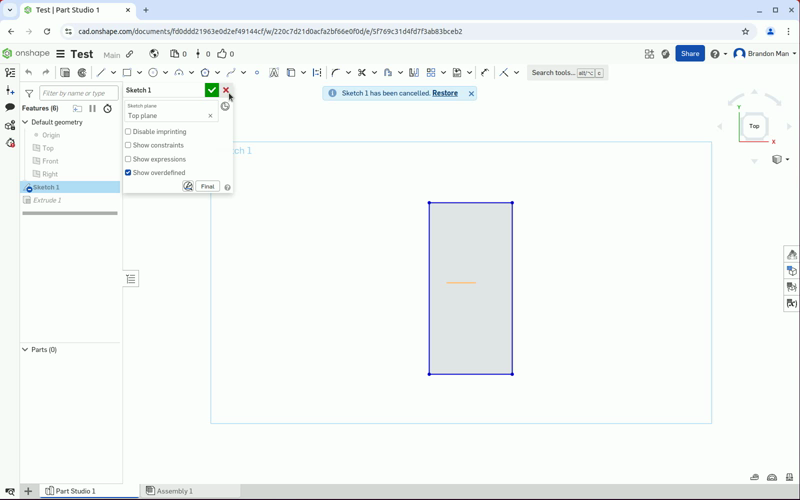
click(229, 92)
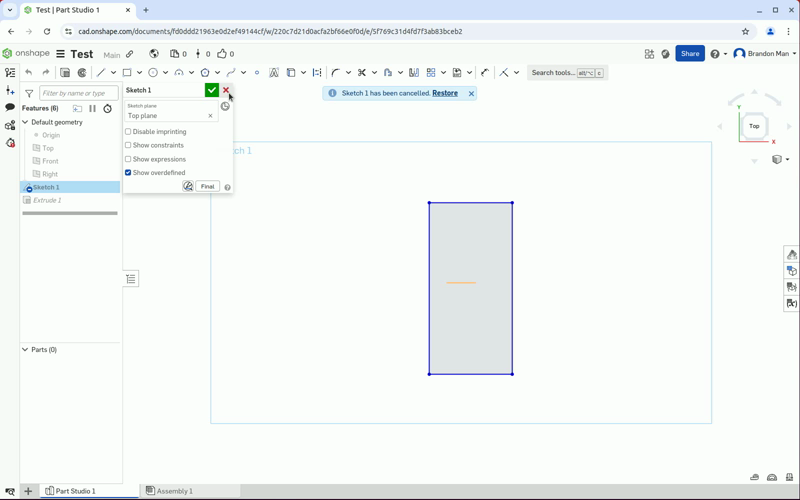
key(shift+s)
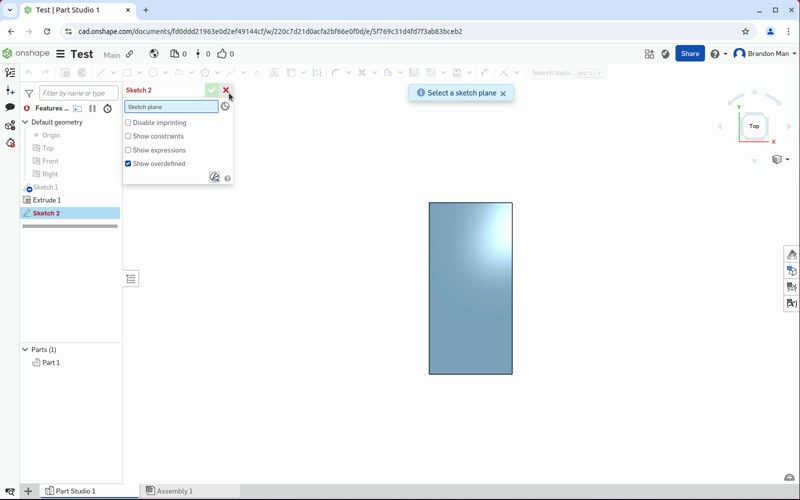
mouse_move(73, 150)
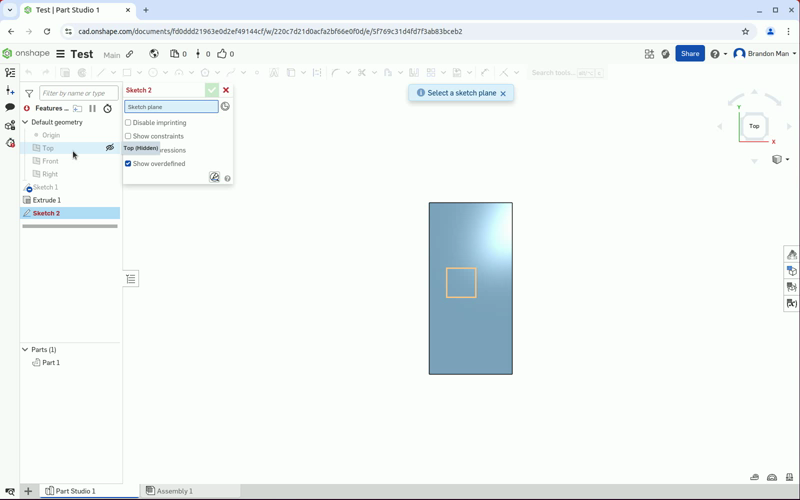
click(73, 150)
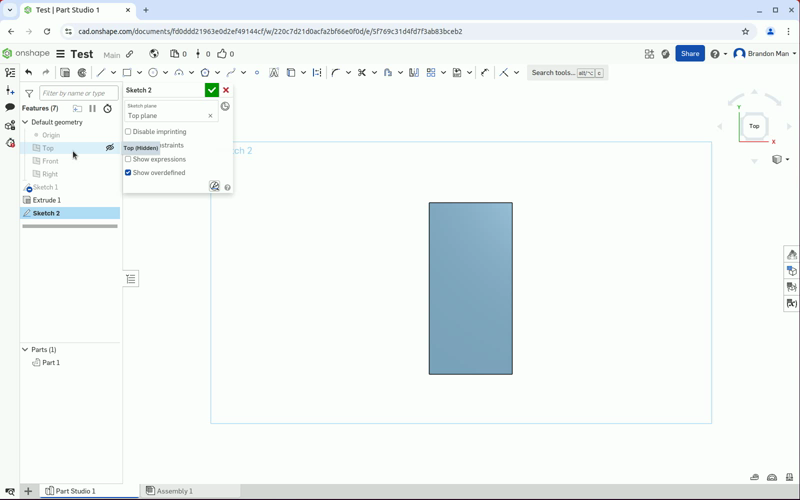
mouse_move(73, 352)
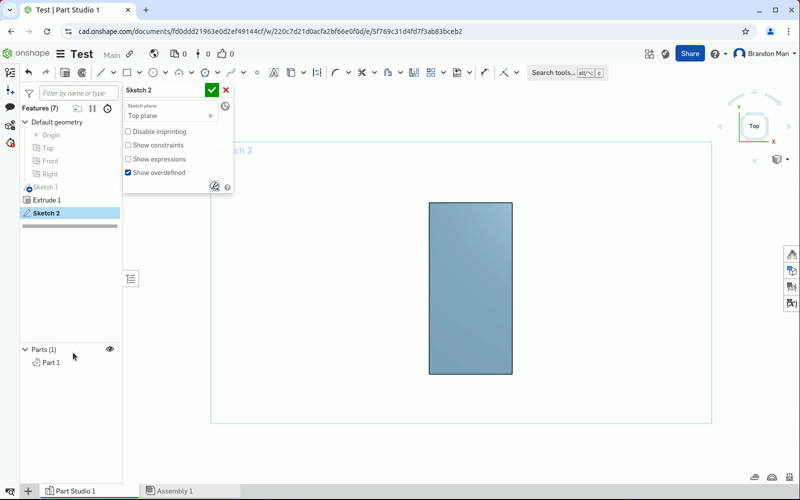
key(y)
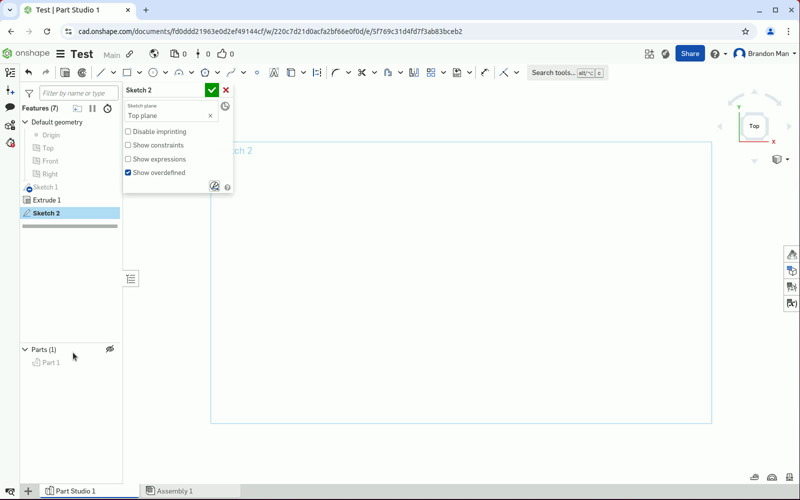
key(l)
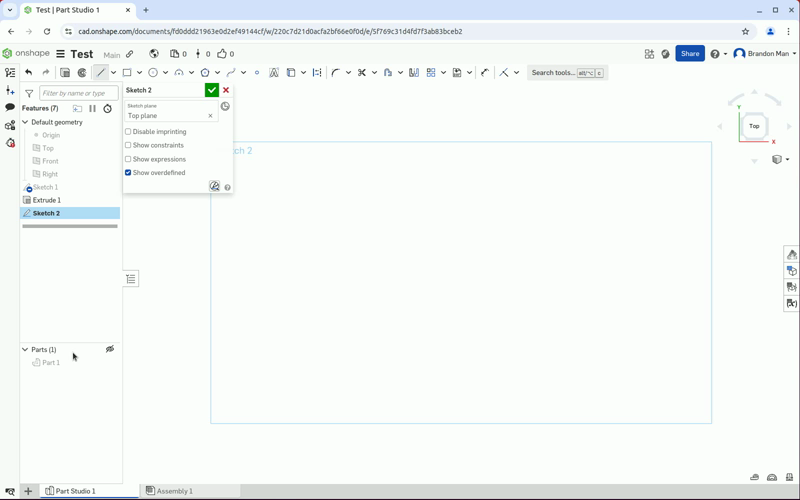
key_down(shift)
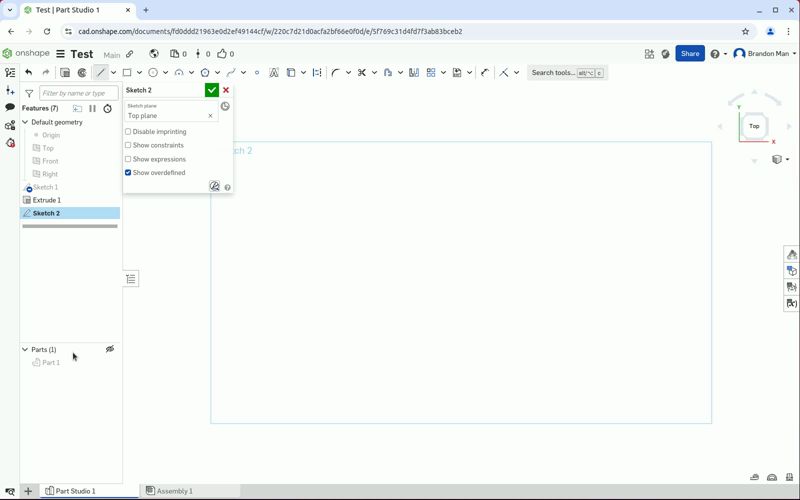
mouse_move(529, 374)
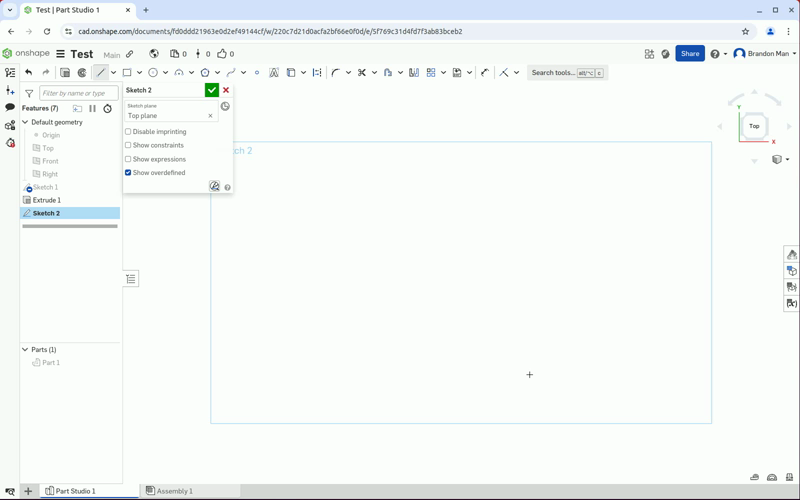
click(529, 374)
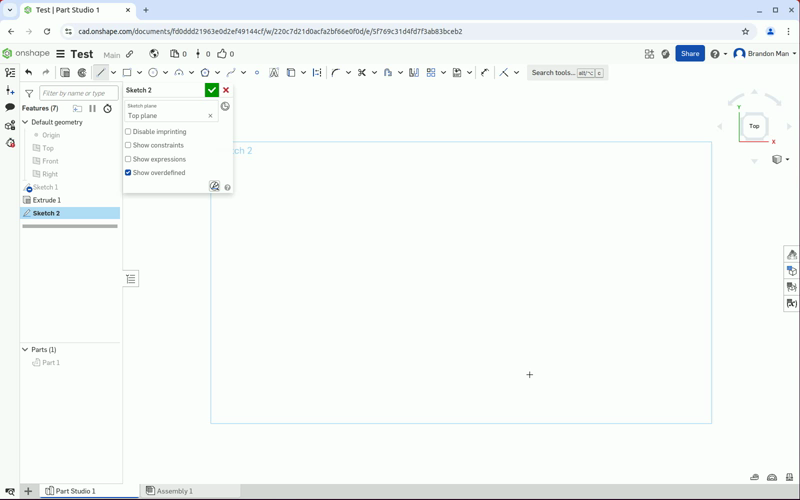
key_up(shift)
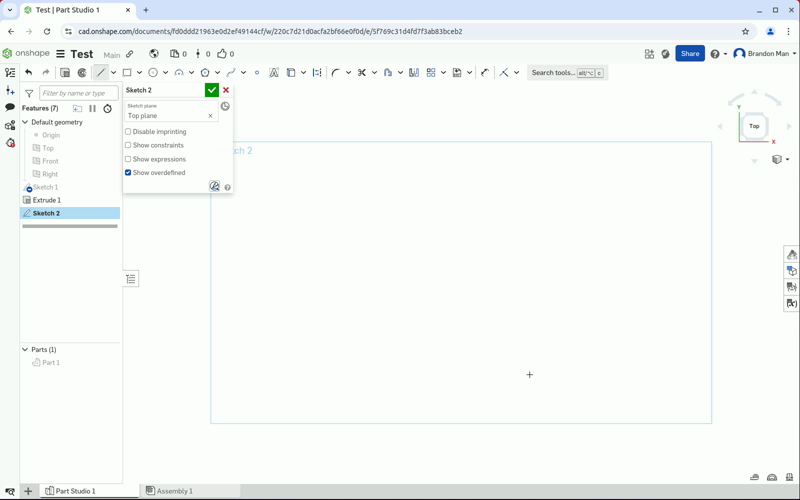
key_down(shift)
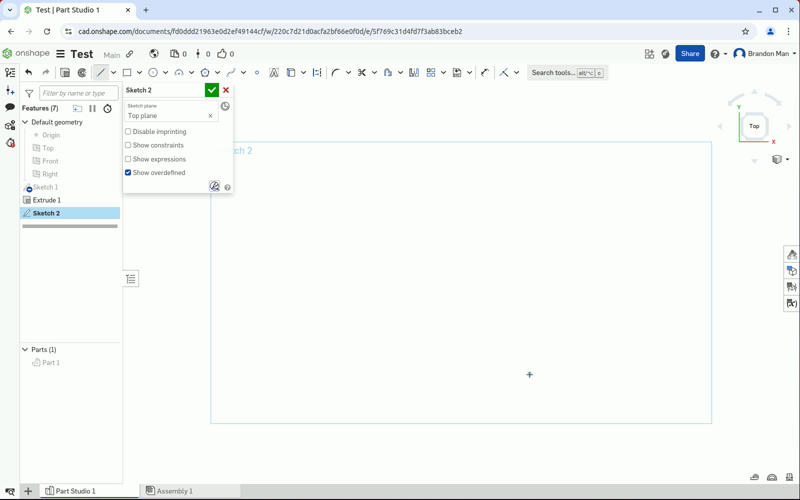
mouse_move(559, 374)
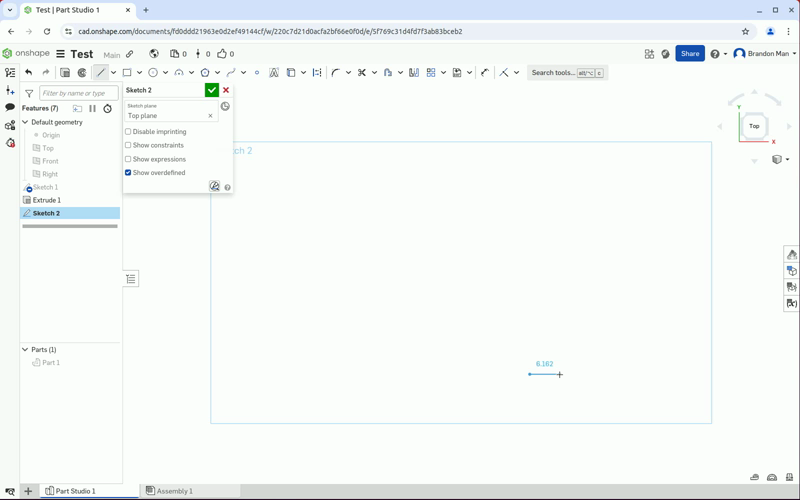
mouse_move(531, 374)
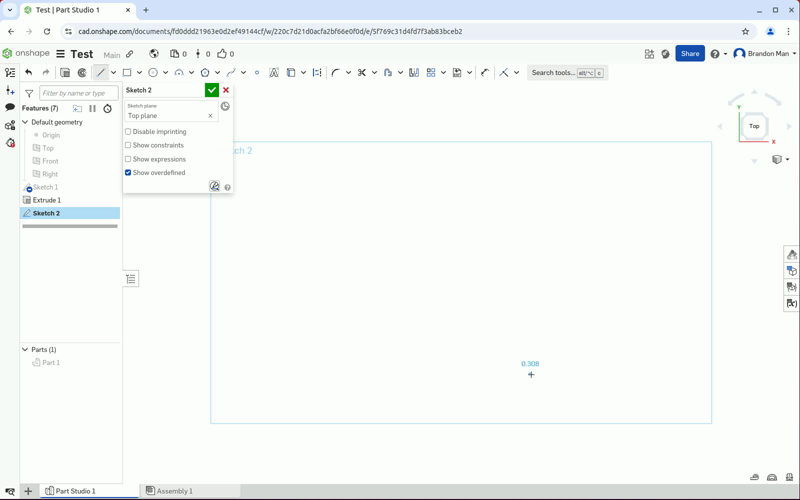
scroll(6)
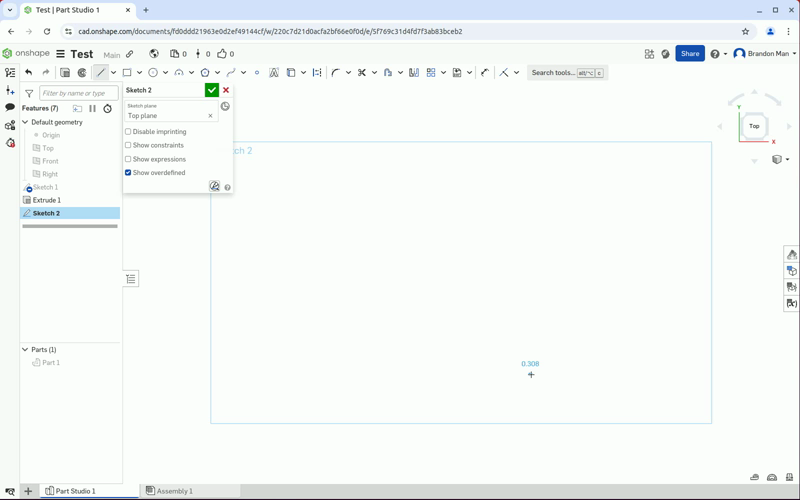
scroll(6)
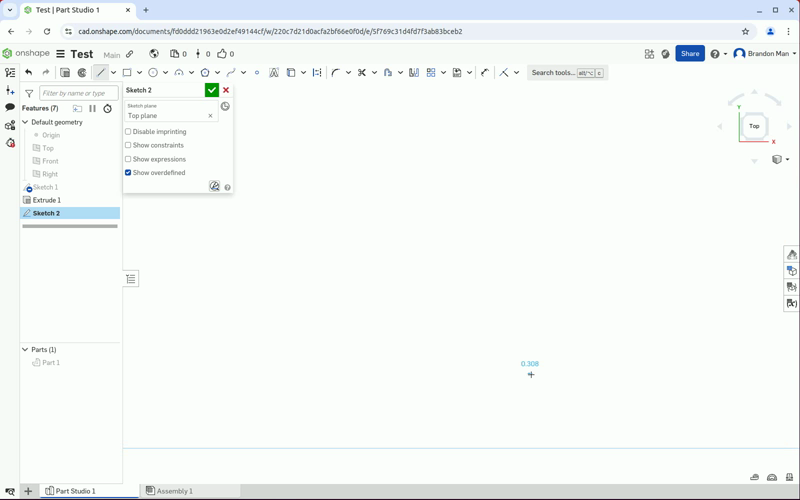
scroll(6)
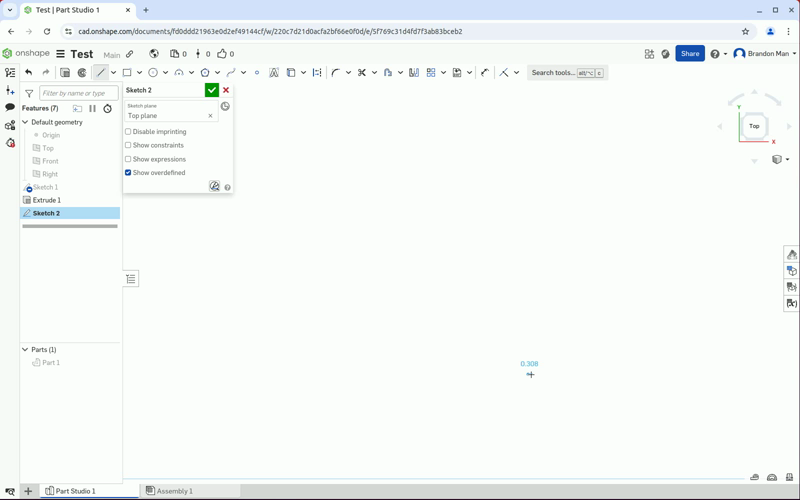
scroll(6)
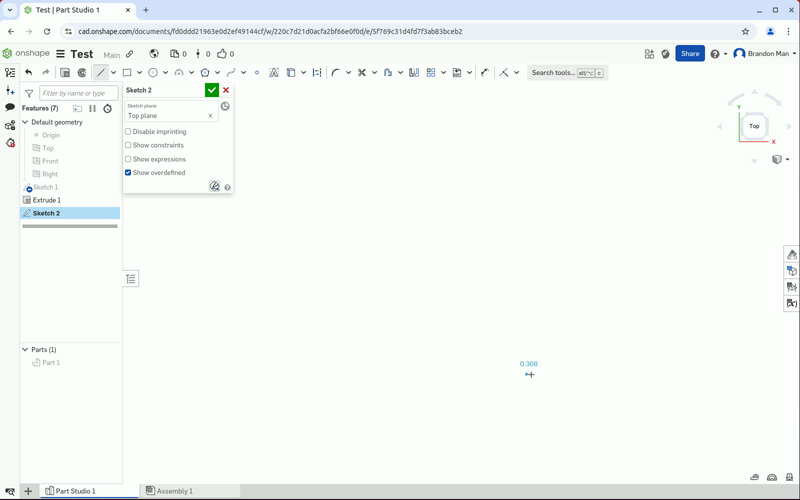
scroll(6)
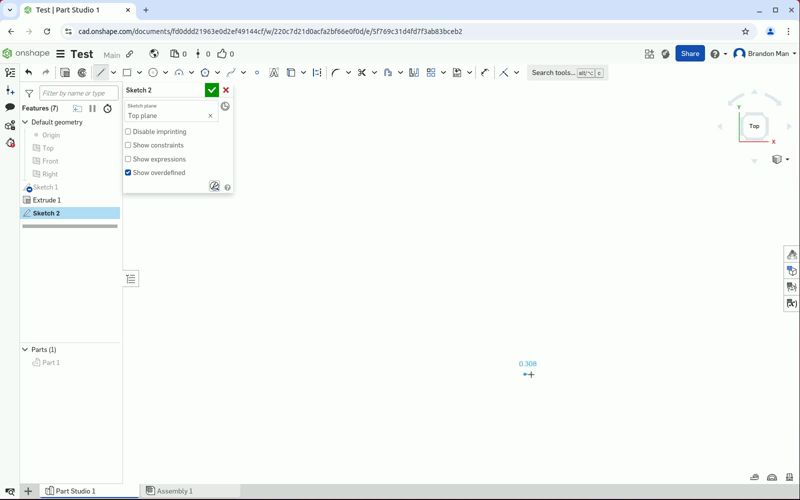
scroll(6)
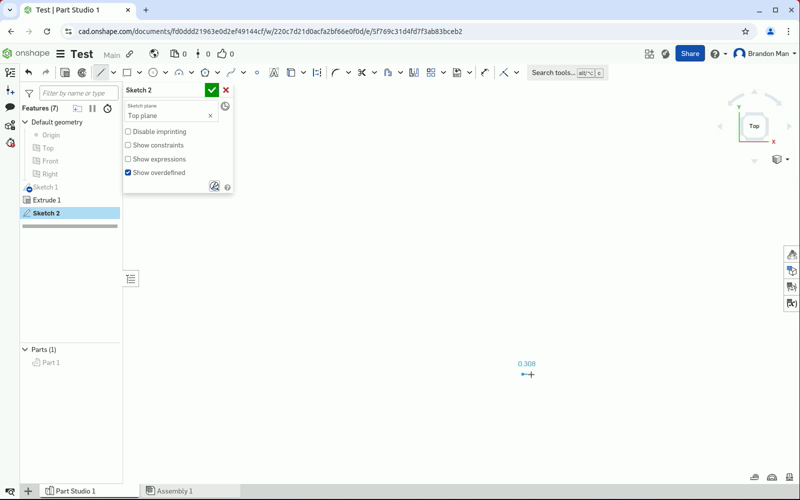
scroll(6)
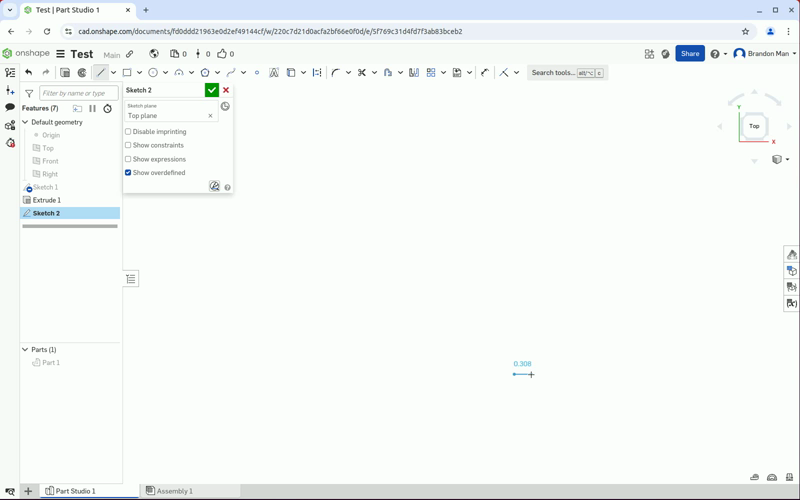
click(531, 374)
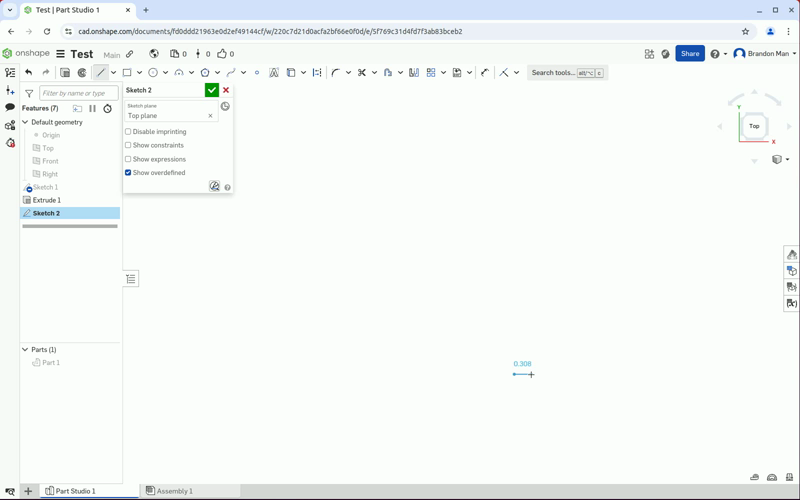
scroll(-6)
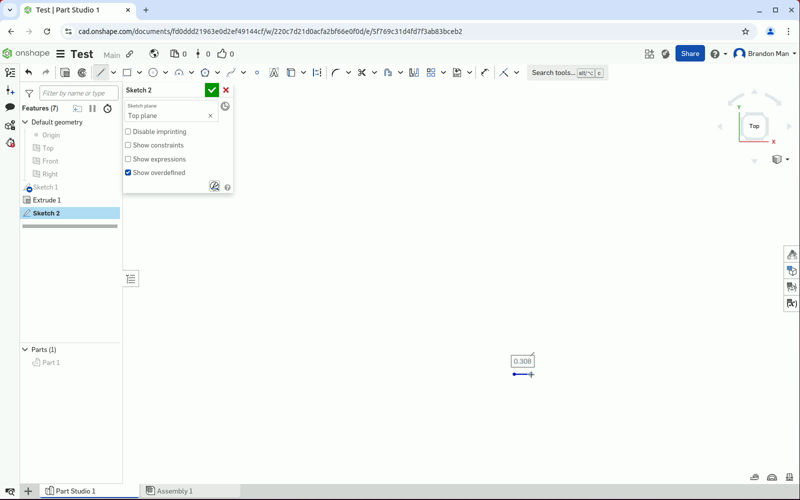
scroll(-6)
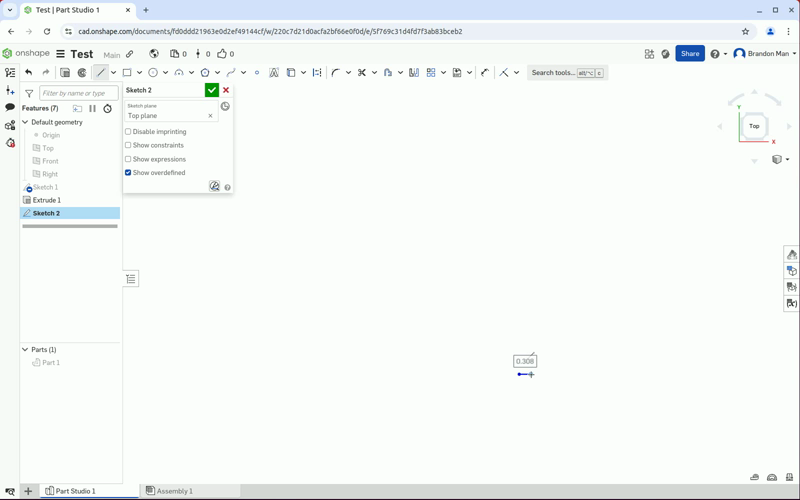
scroll(-6)
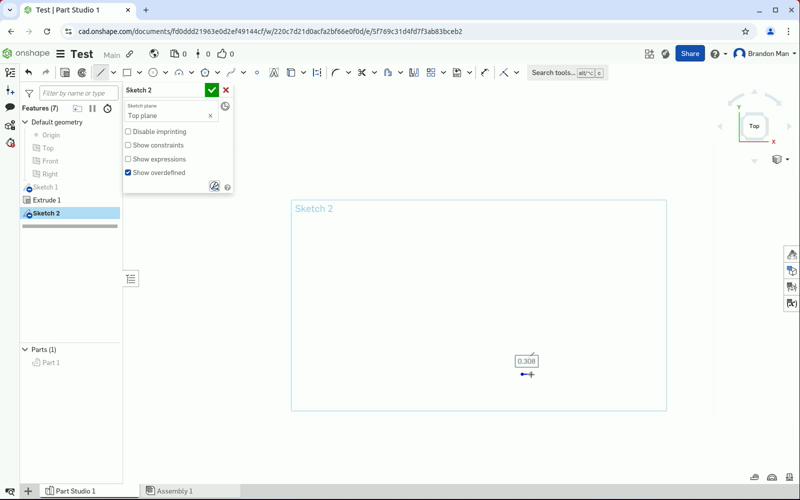
scroll(-6)
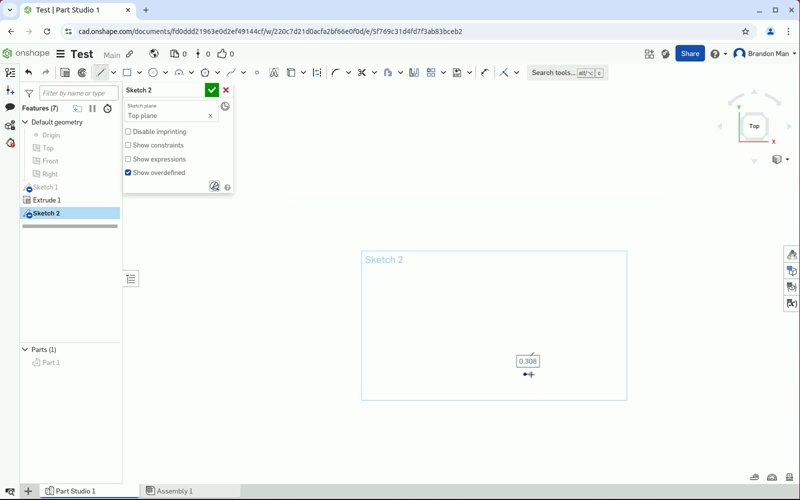
scroll(-6)
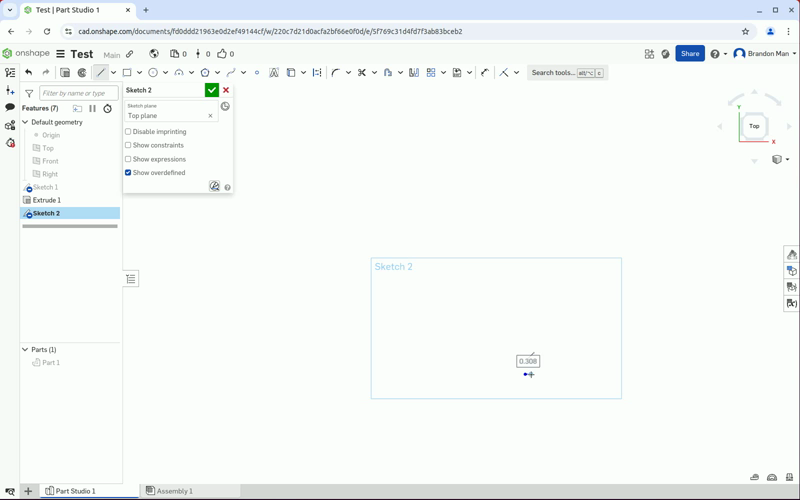
scroll(-6)
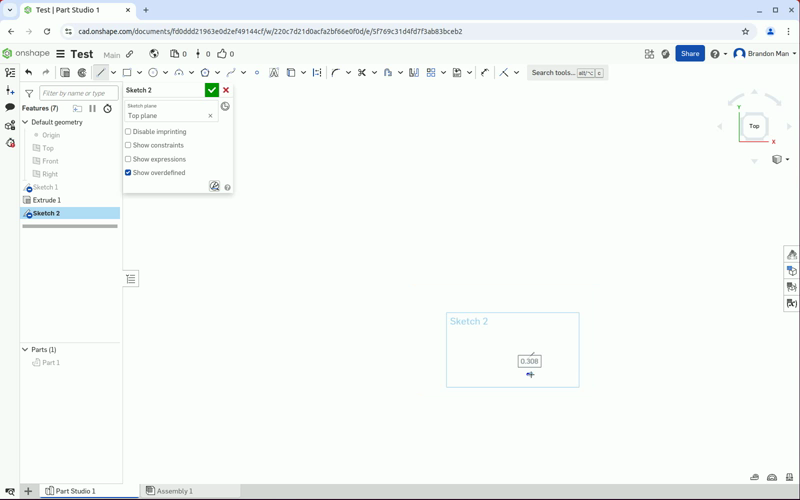
scroll(-6)
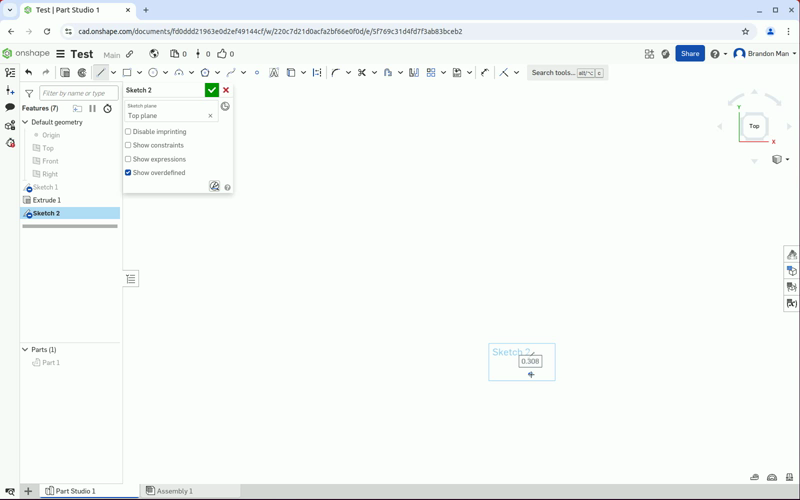
key_up(shift)
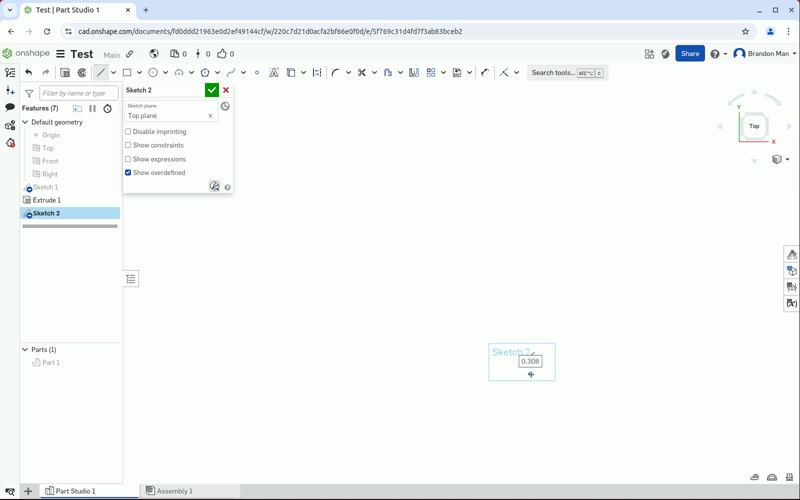
key_down(shift)
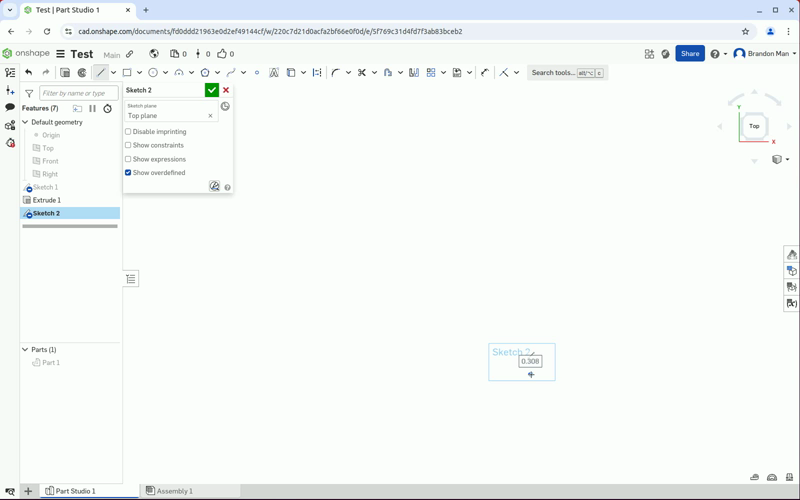
mouse_move(561, 374)
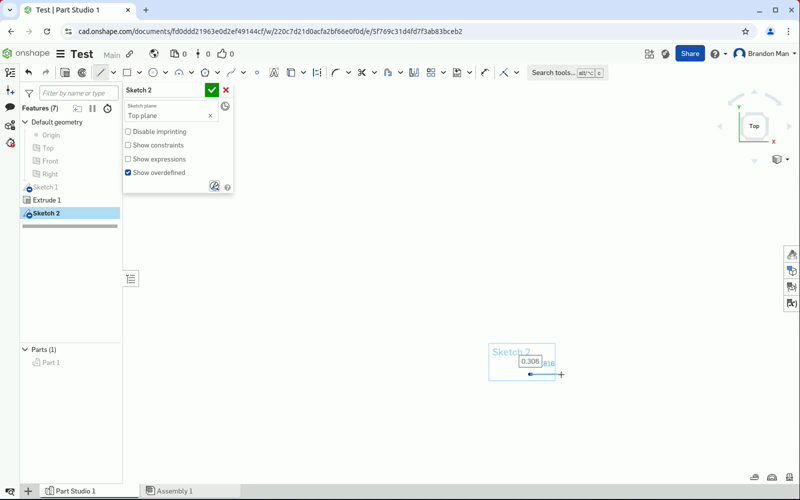
mouse_move(531, 360)
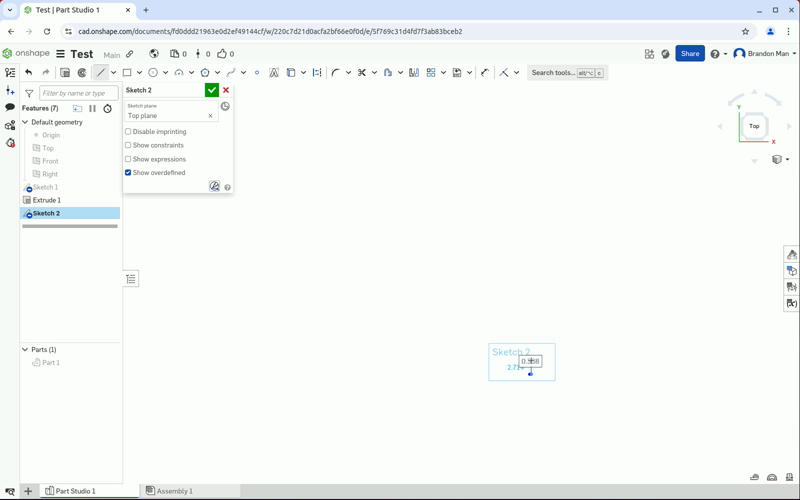
click(531, 360)
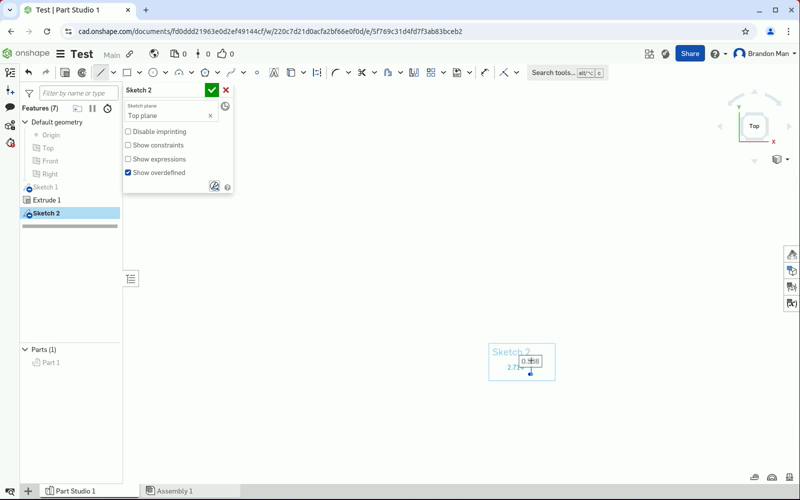
key_up(shift)
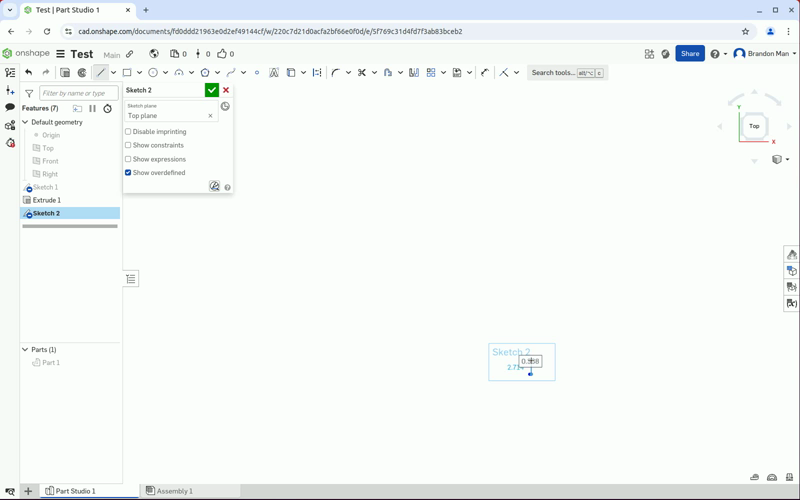
key_down(shift)
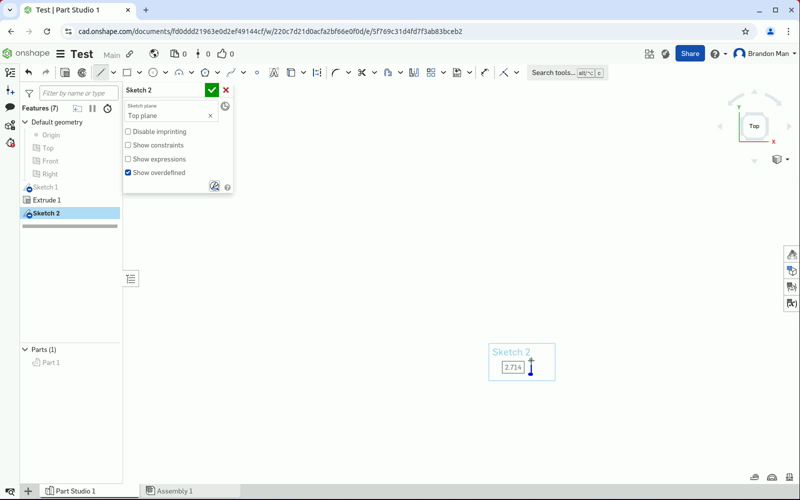
mouse_move(561, 360)
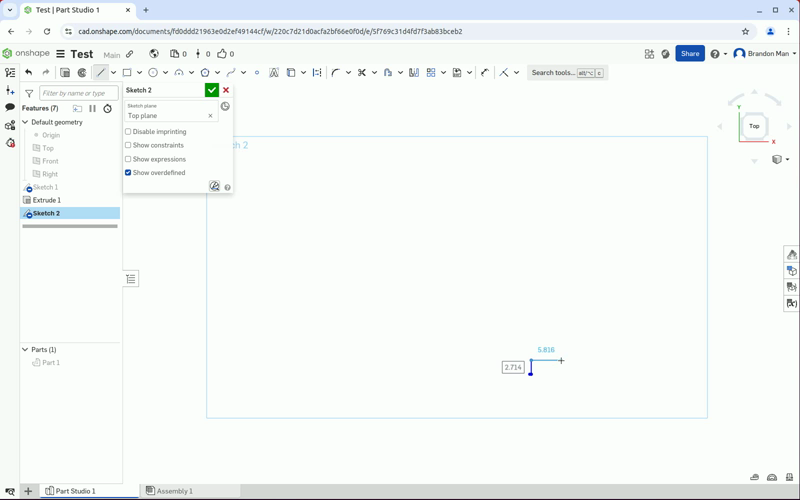
mouse_move(529, 360)
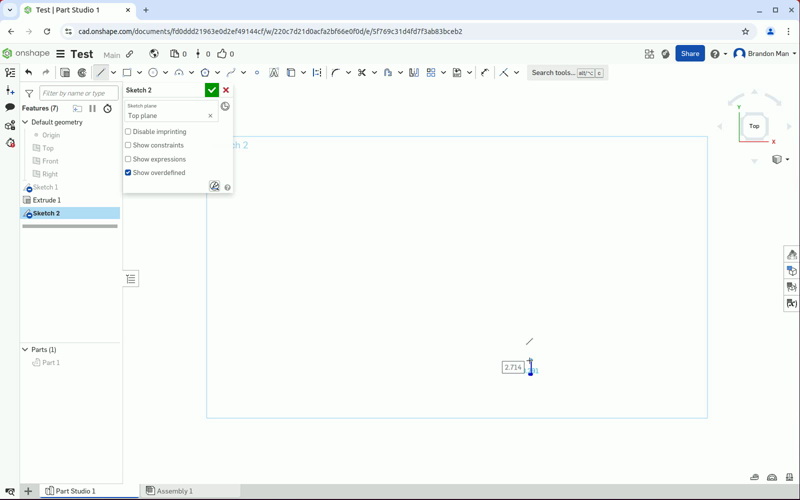
scroll(6)
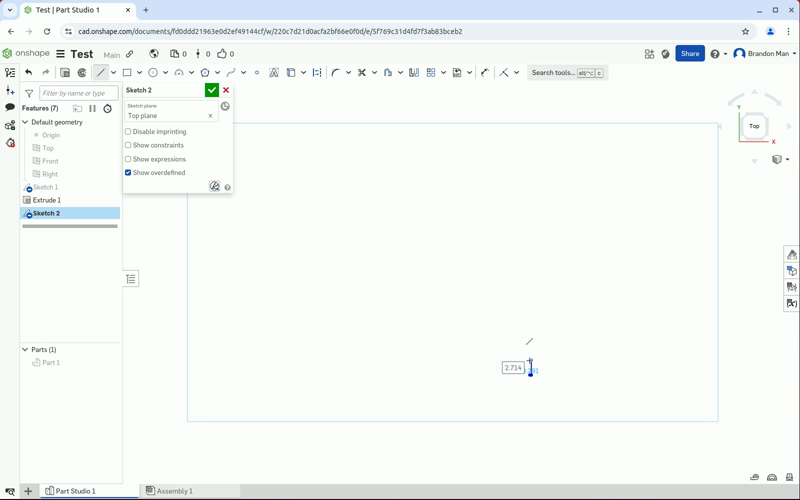
scroll(6)
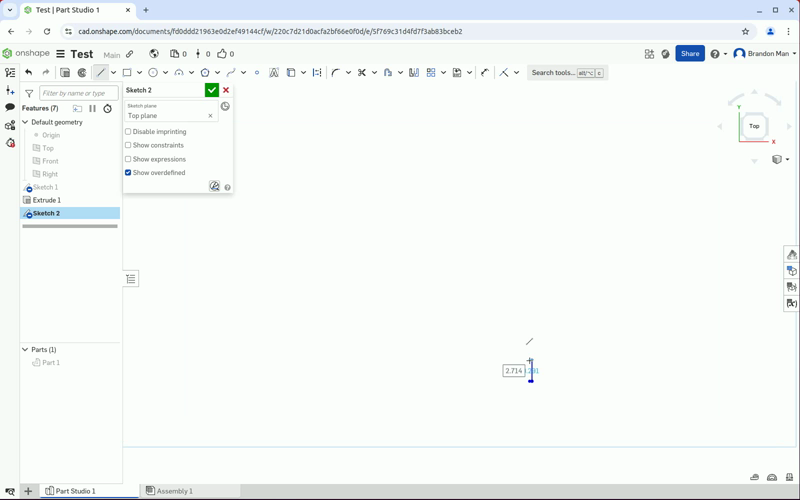
scroll(6)
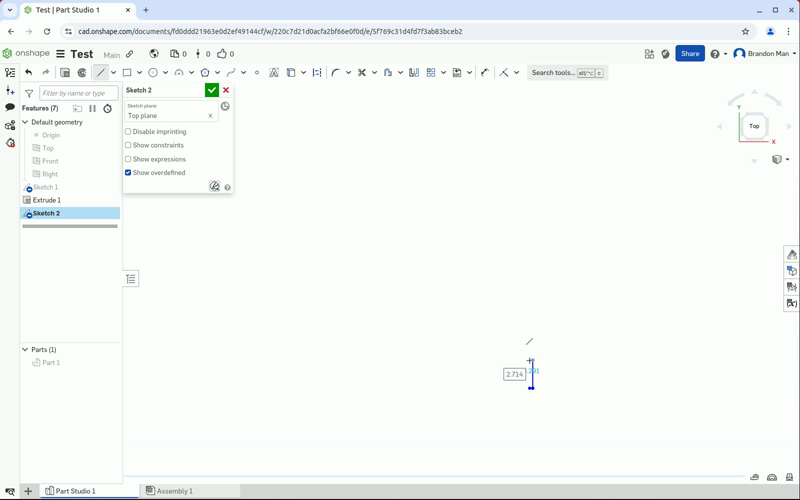
scroll(6)
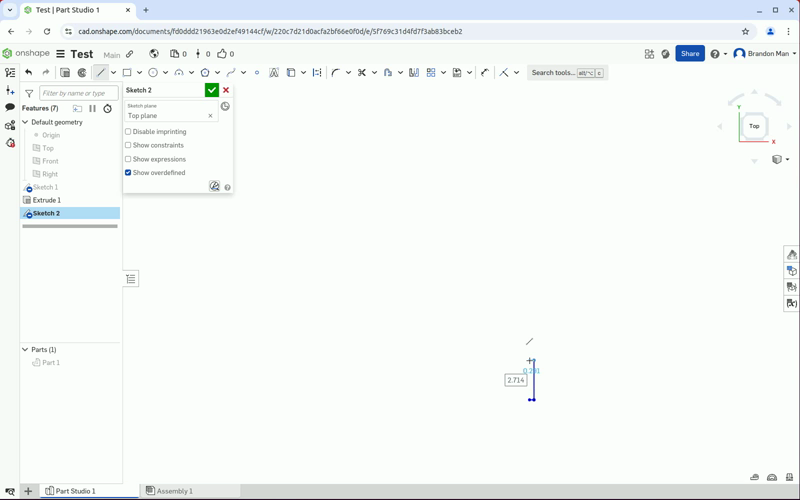
scroll(6)
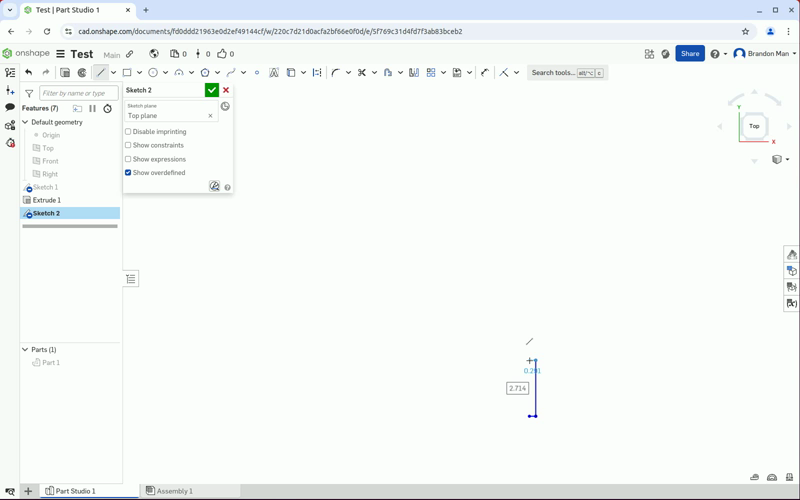
scroll(6)
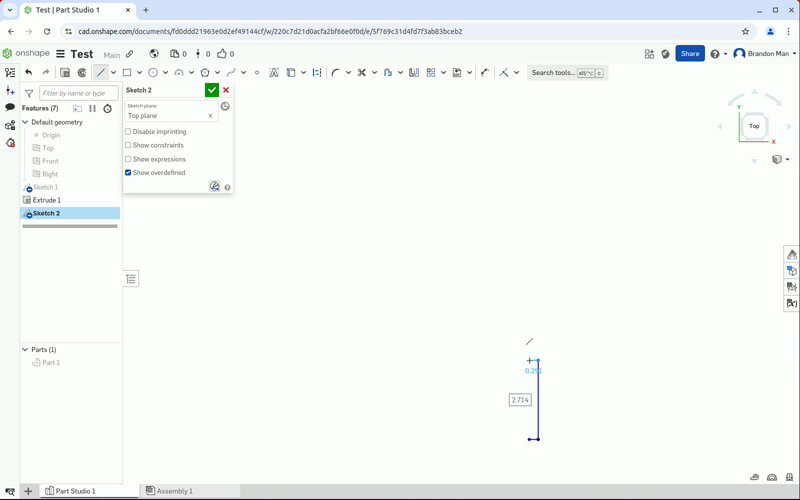
scroll(6)
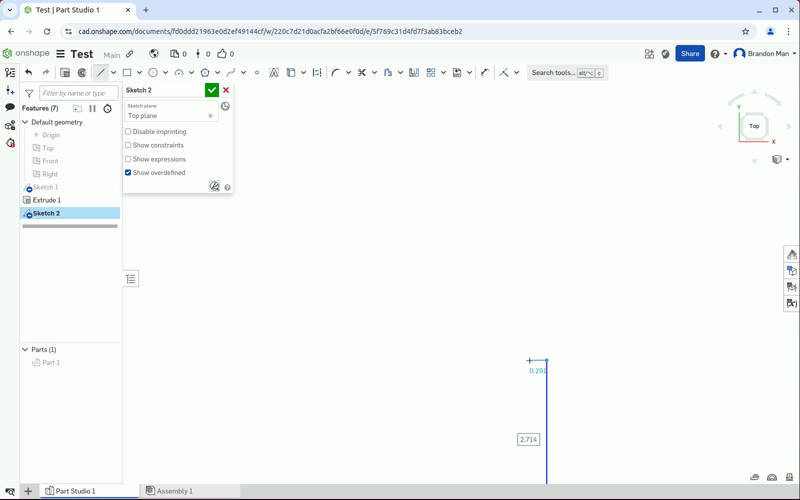
click(529, 360)
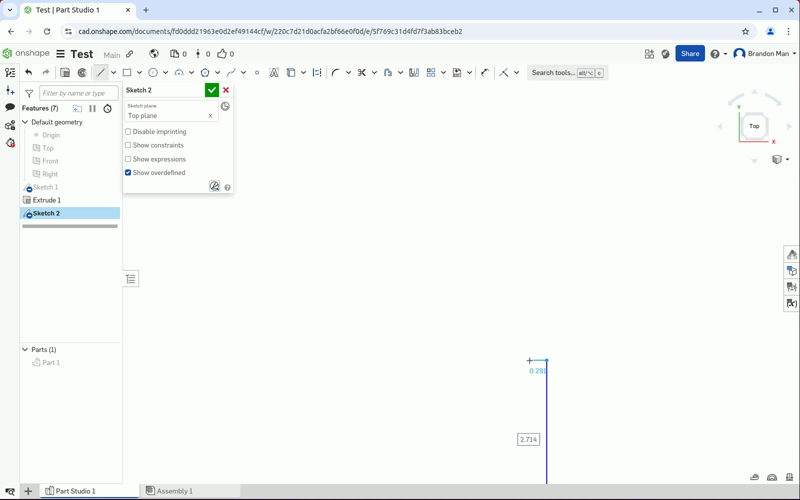
scroll(-6)
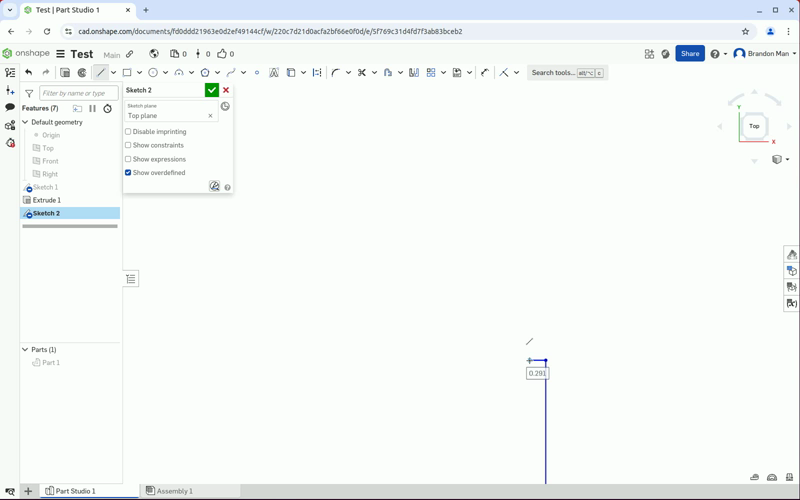
scroll(-6)
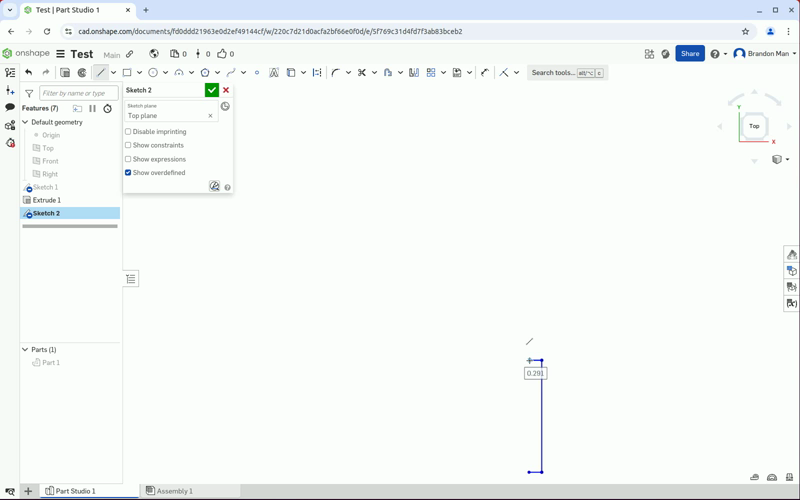
scroll(-6)
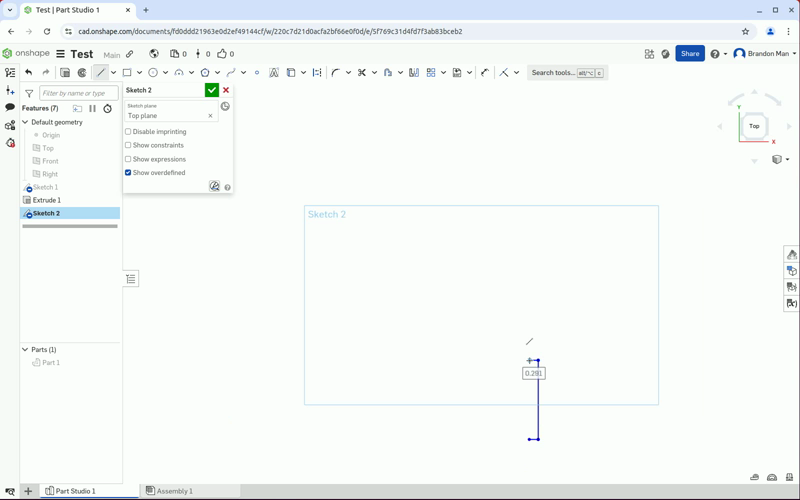
scroll(-6)
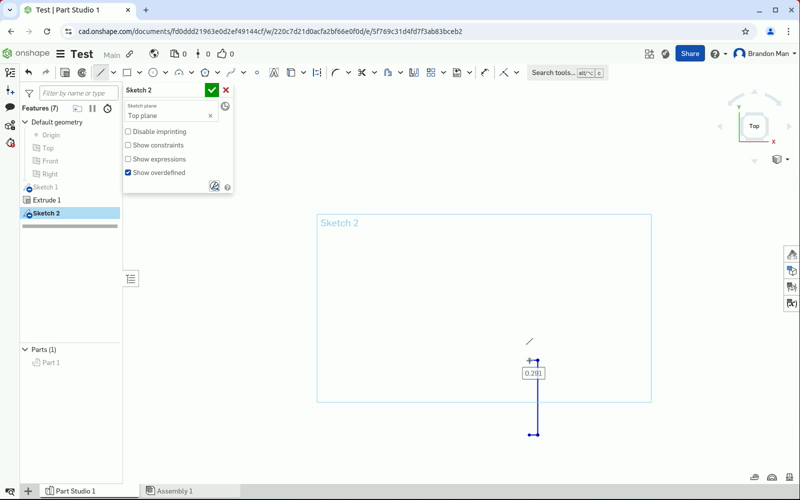
scroll(-6)
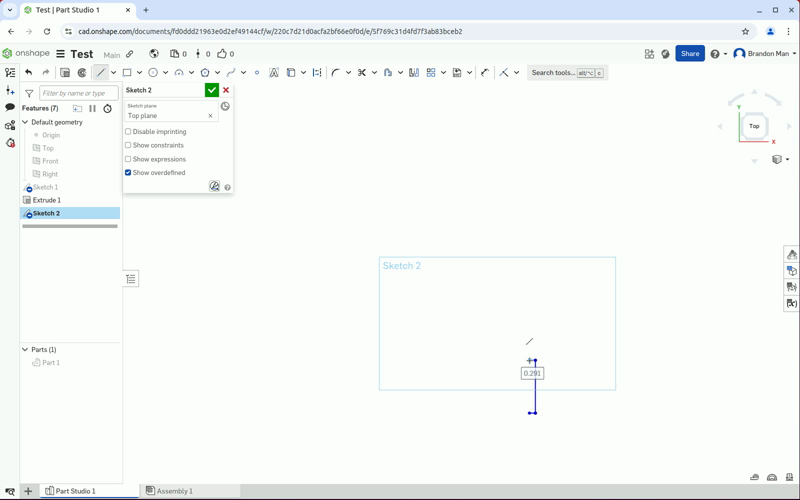
scroll(-6)
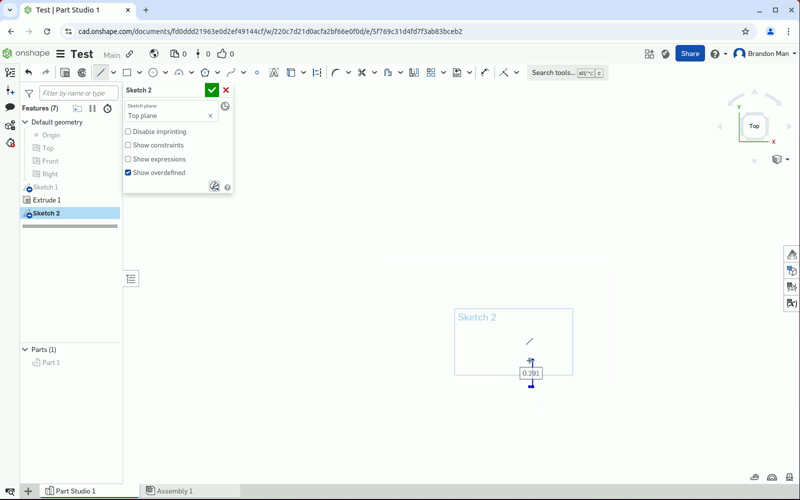
scroll(-6)
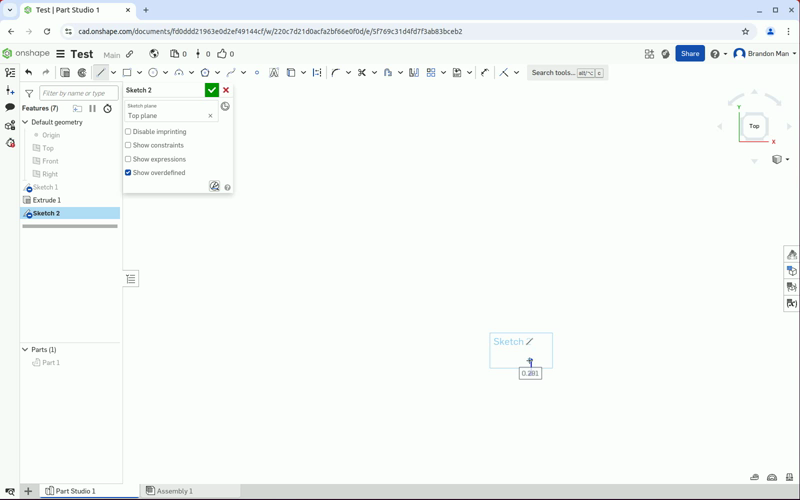
key_up(shift)
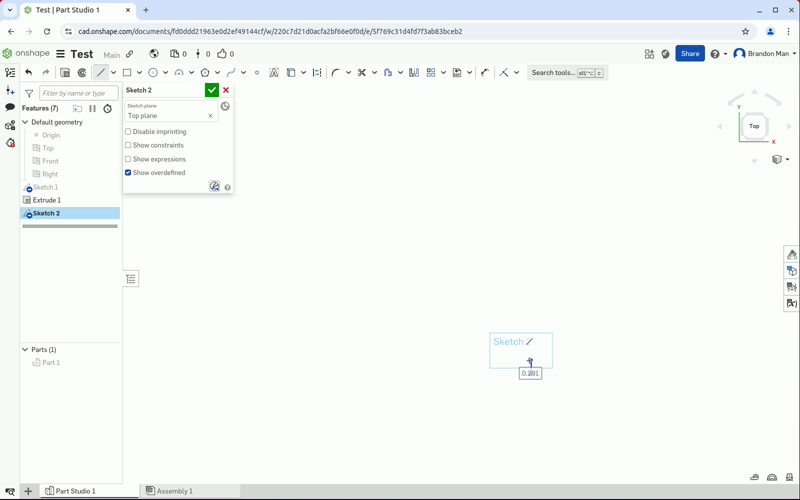
mouse_move(559, 360)
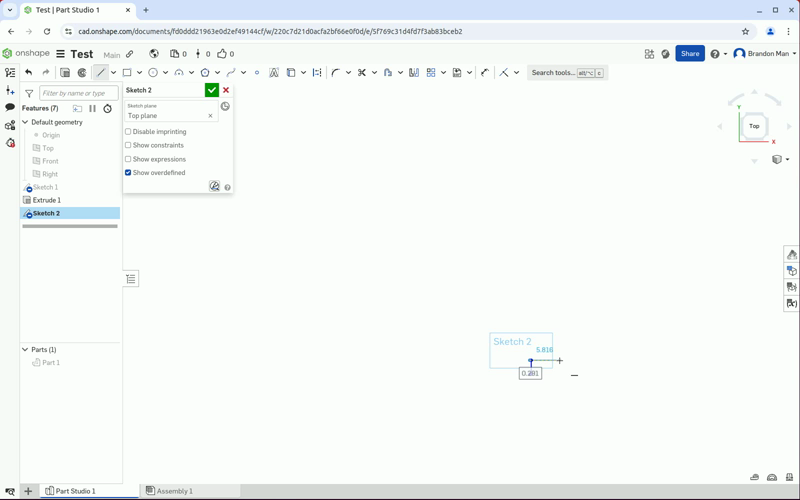
key_down(shift)
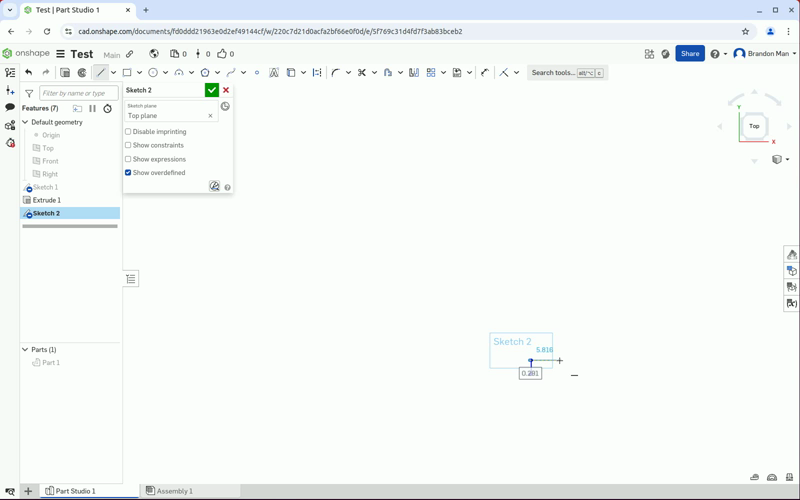
mouse_move(529, 374)
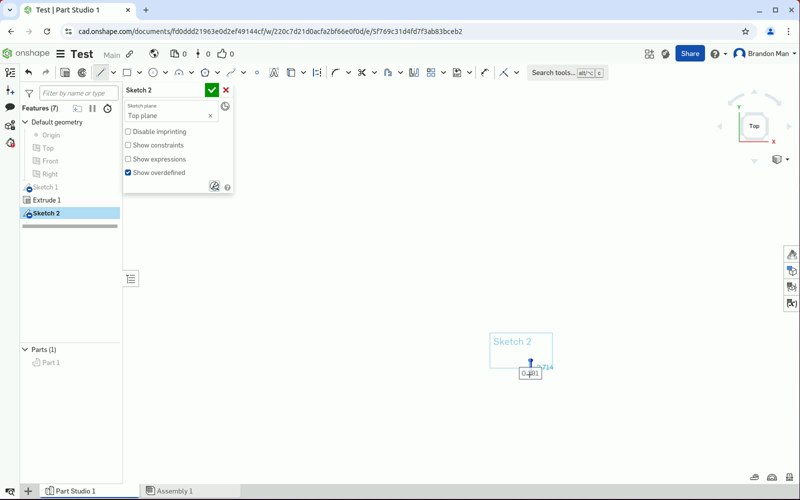
scroll(6)
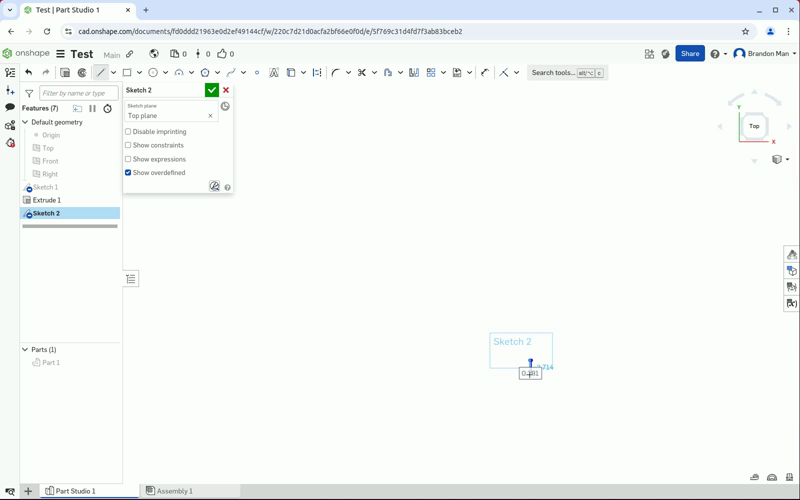
scroll(6)
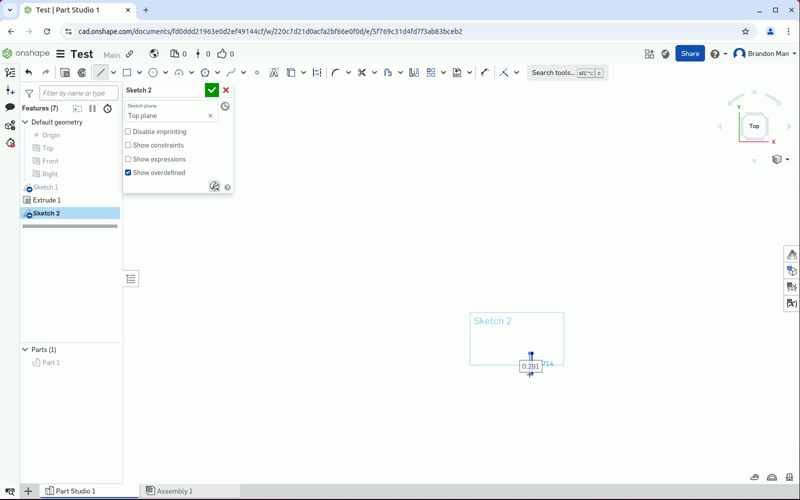
scroll(6)
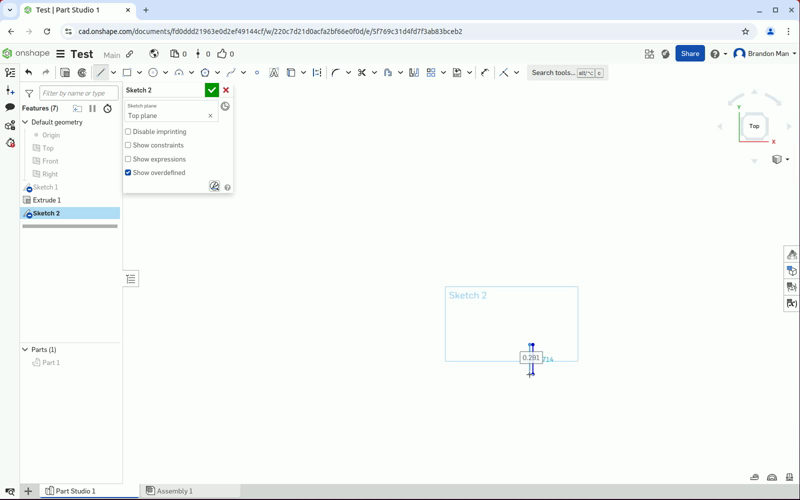
scroll(6)
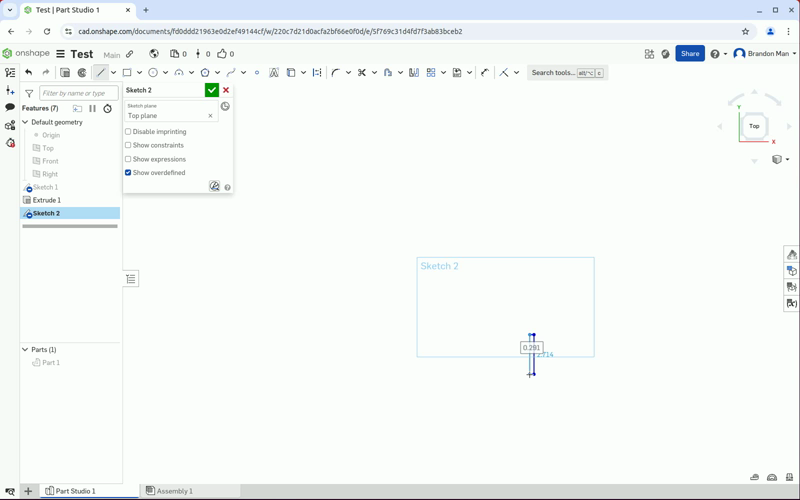
scroll(6)
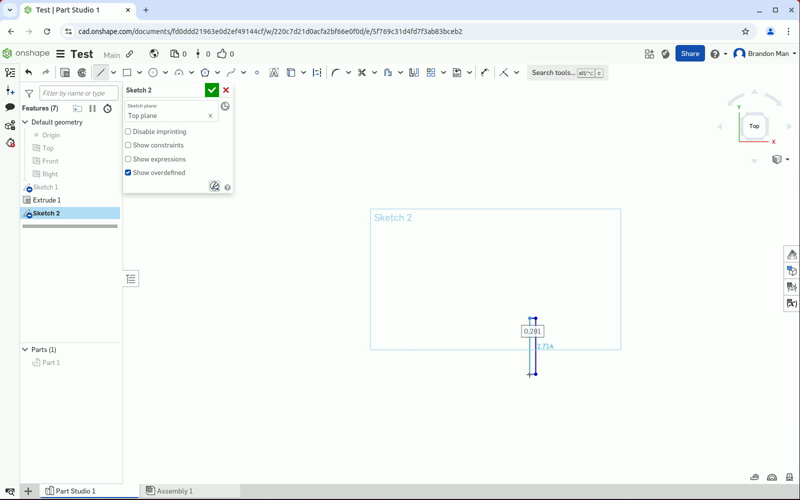
scroll(6)
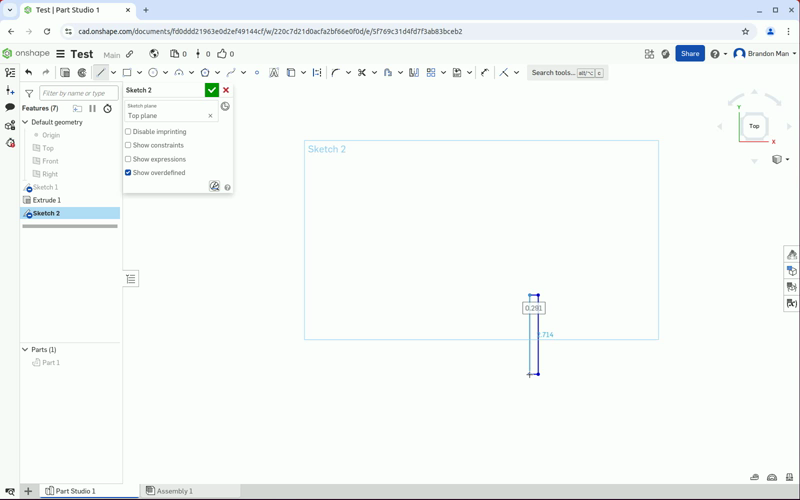
scroll(6)
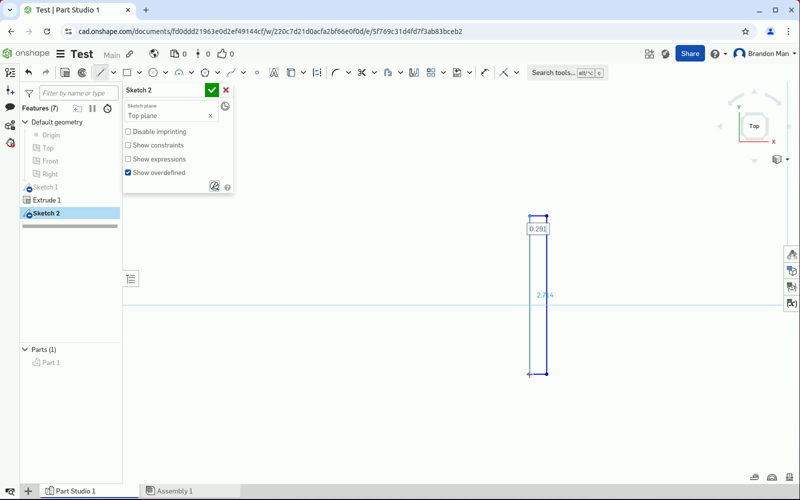
key_up(shift)
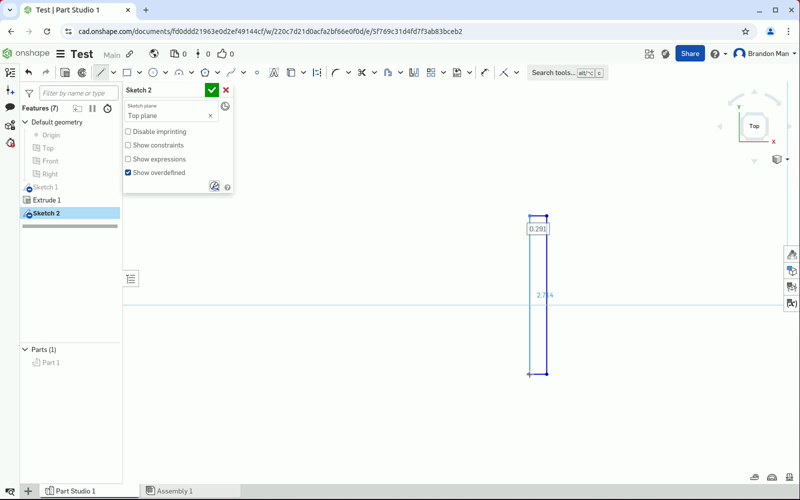
click(529, 374)
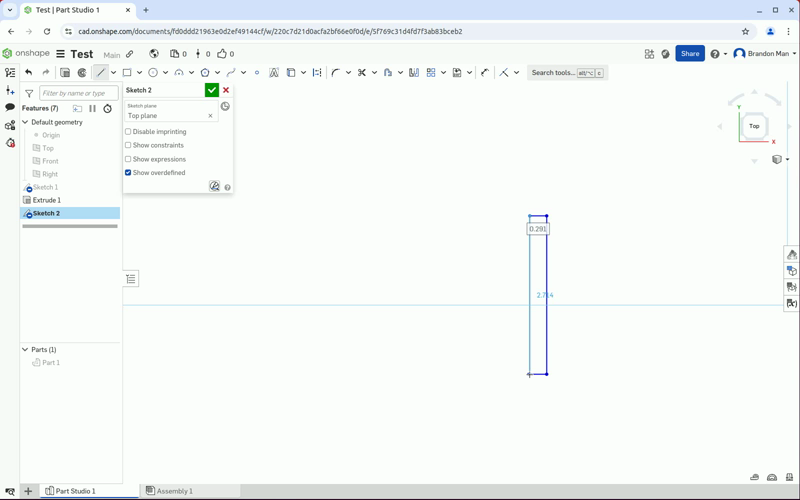
scroll(-6)
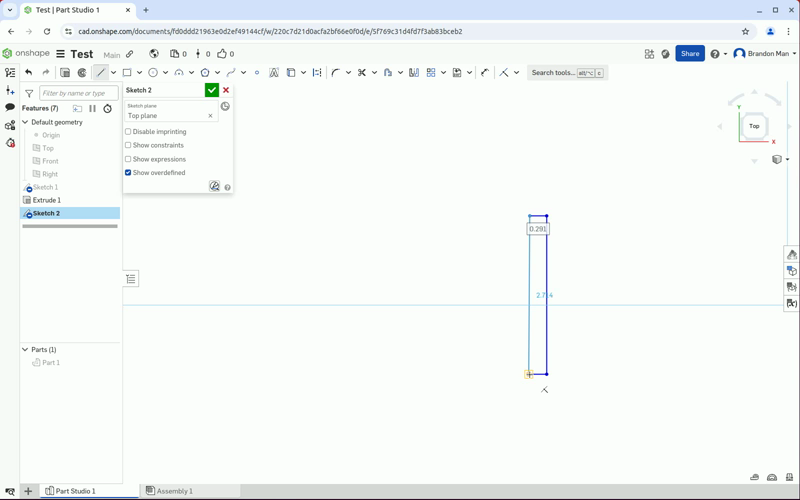
scroll(-6)
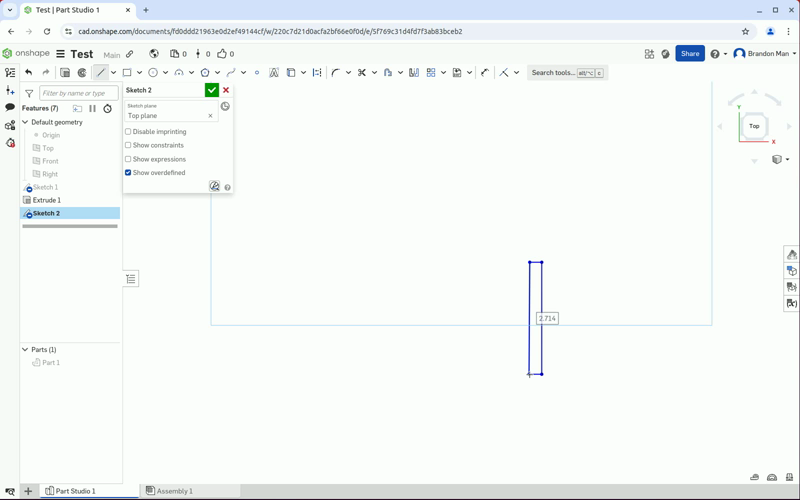
scroll(-6)
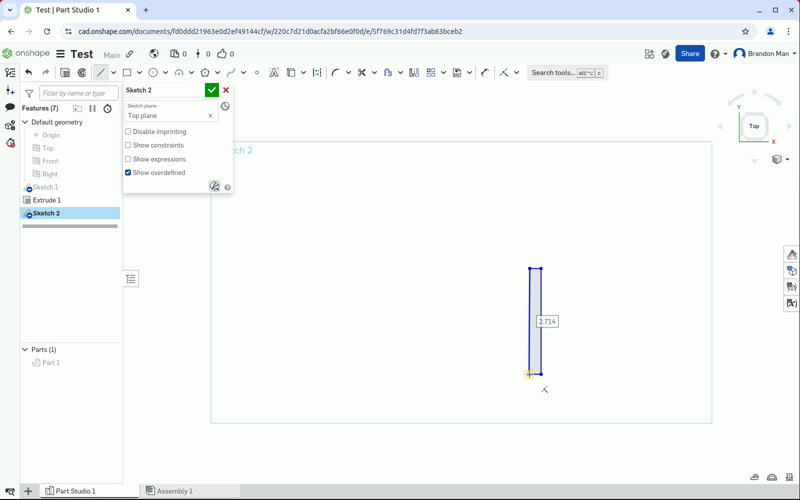
scroll(-6)
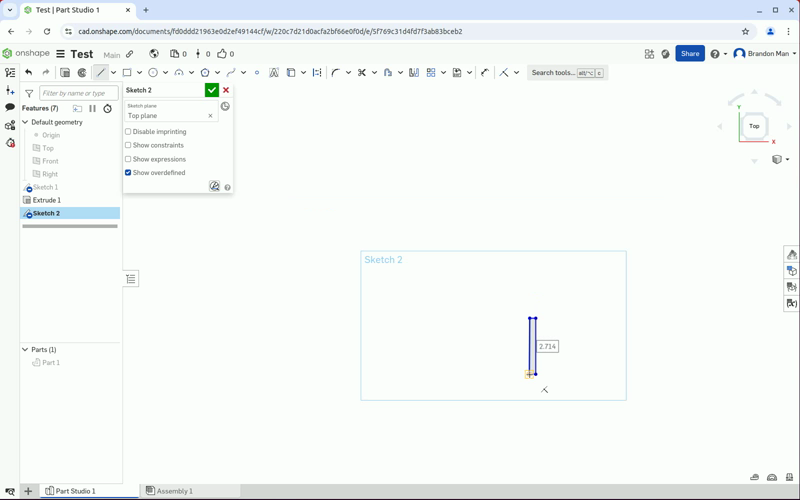
scroll(-6)
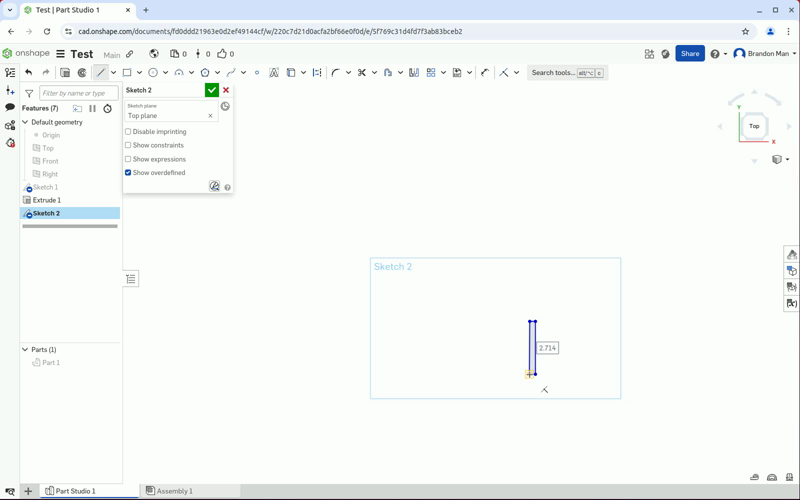
scroll(-6)
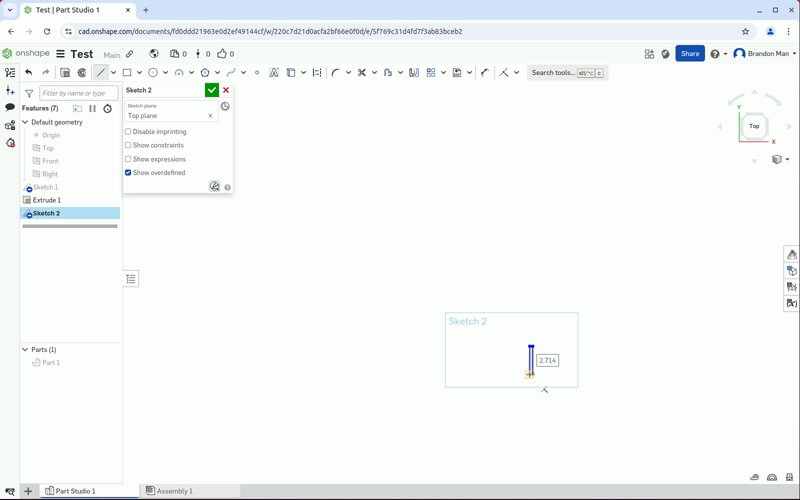
scroll(-6)
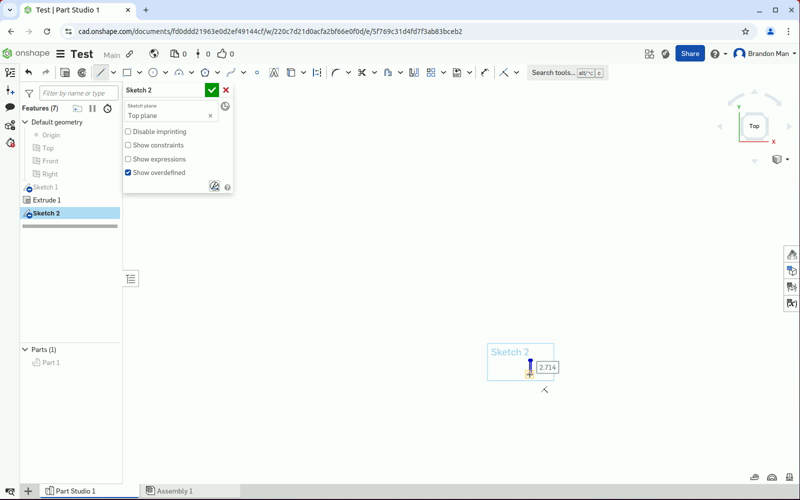
key(esc)
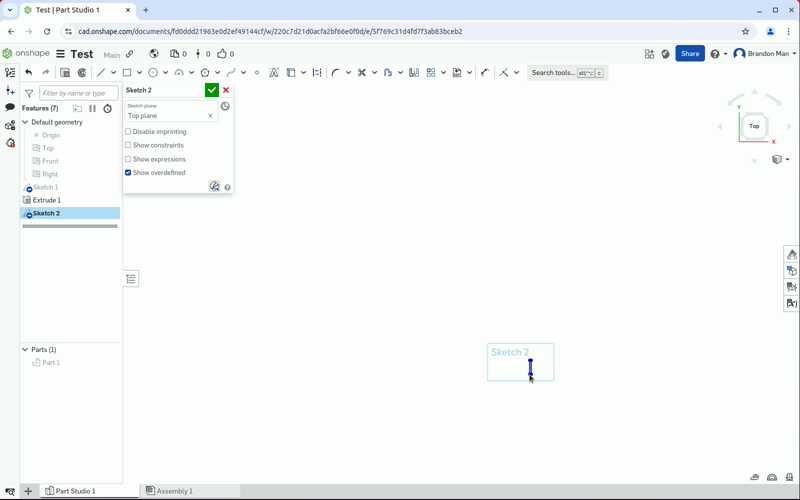
mouse_move(530, 363)
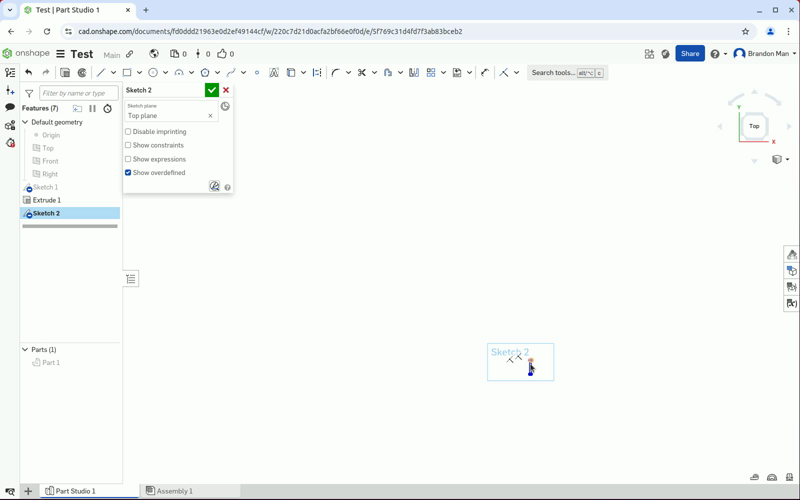
scroll(6)
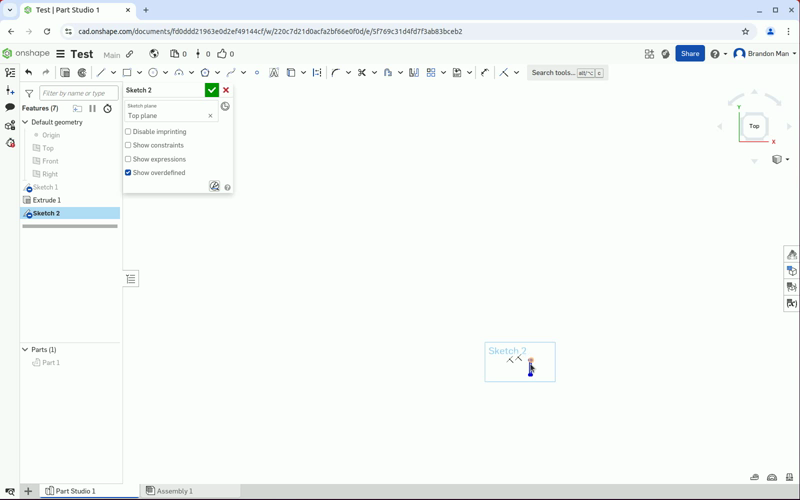
scroll(6)
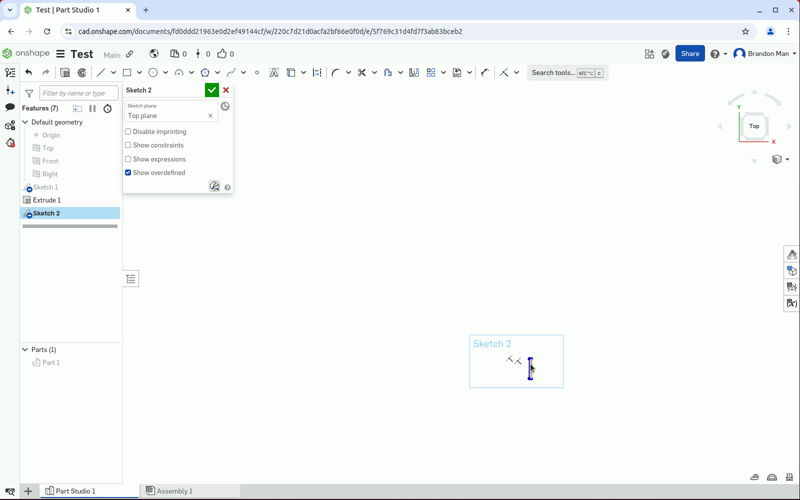
scroll(6)
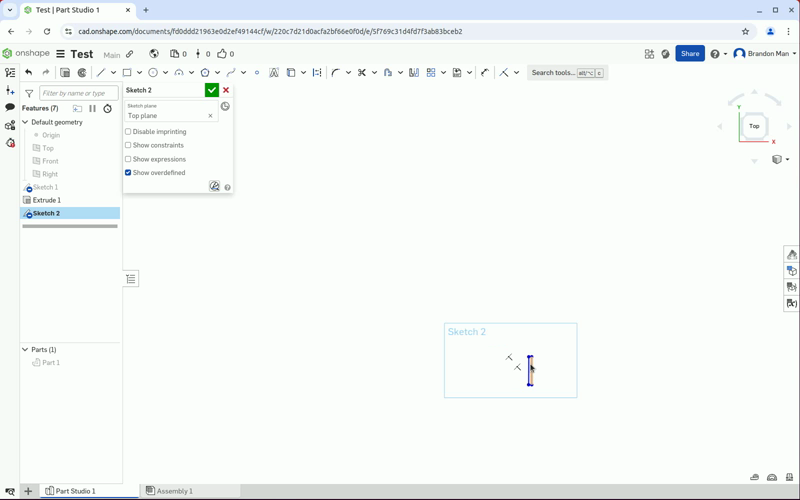
scroll(6)
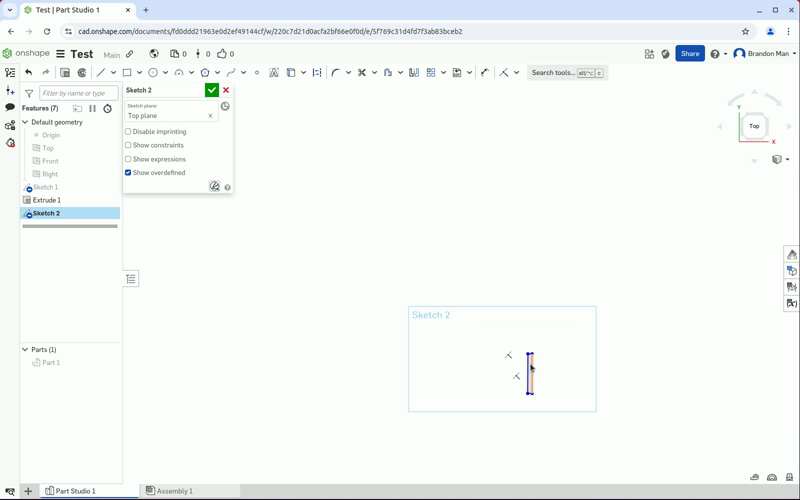
scroll(6)
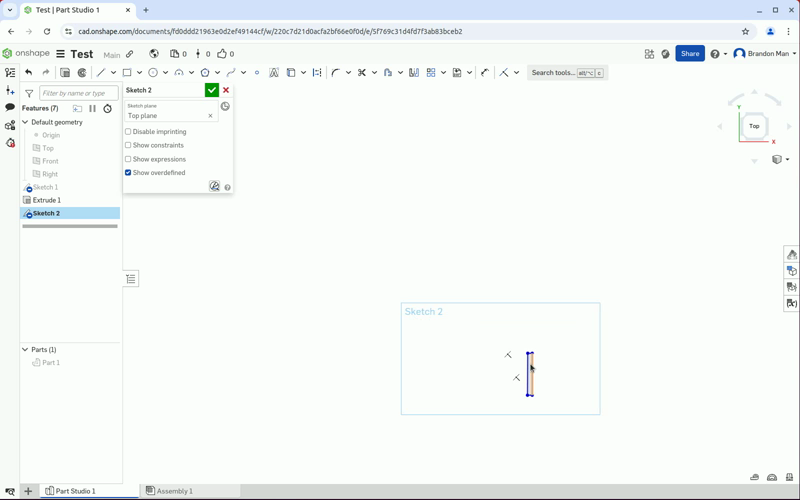
scroll(6)
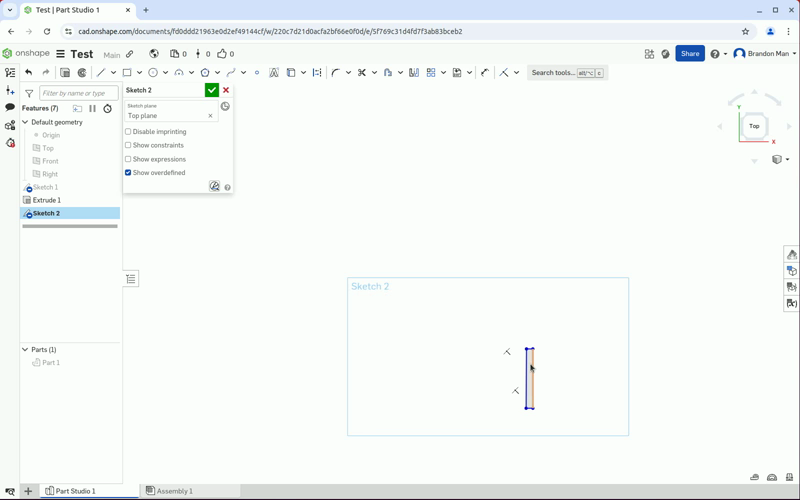
scroll(6)
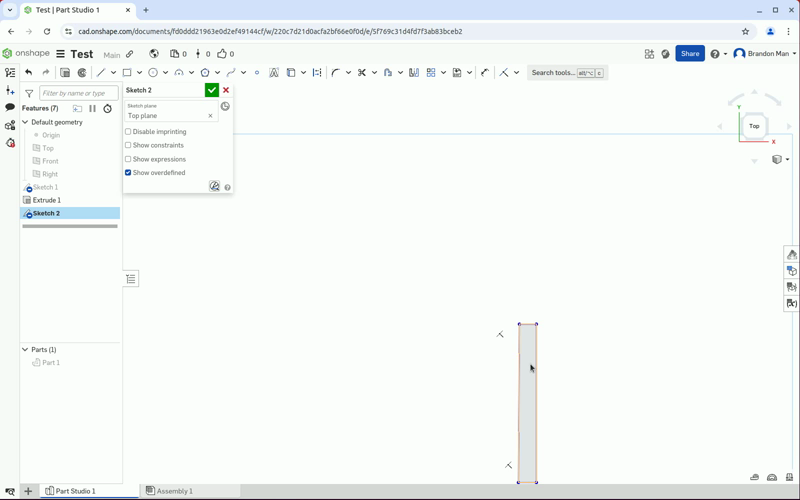
click(530, 363)
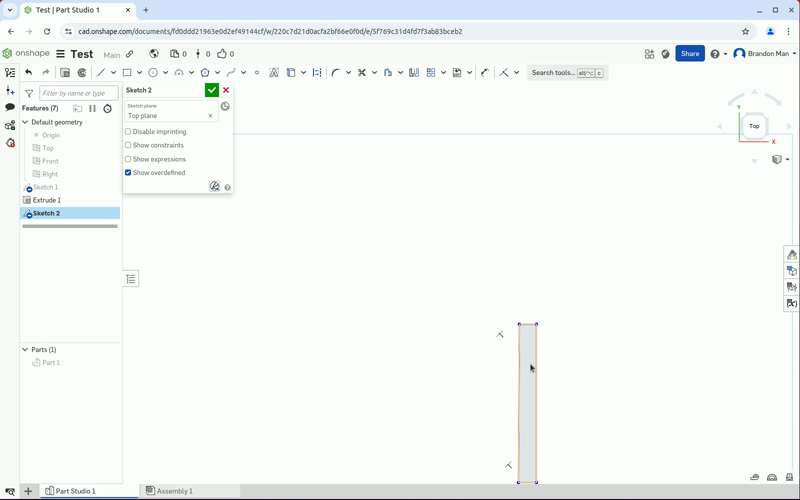
scroll(-6)
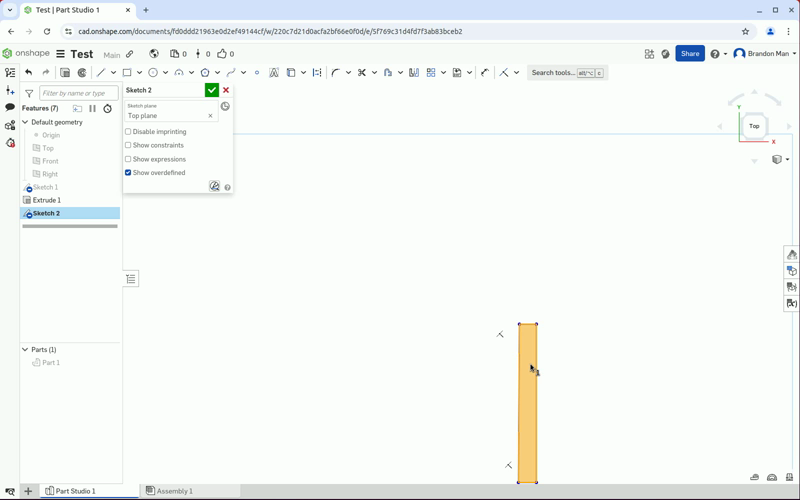
scroll(-6)
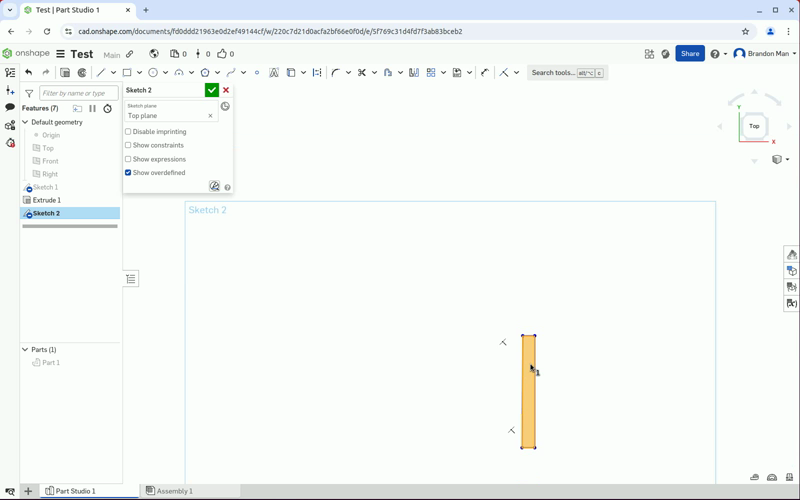
scroll(-6)
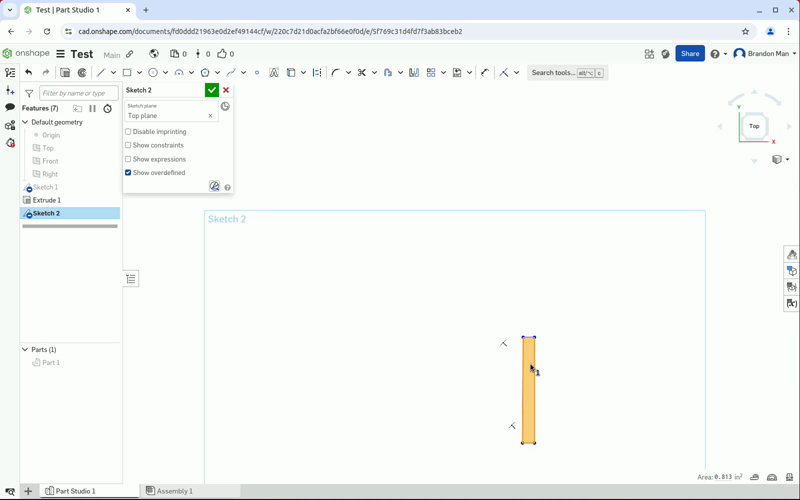
scroll(-6)
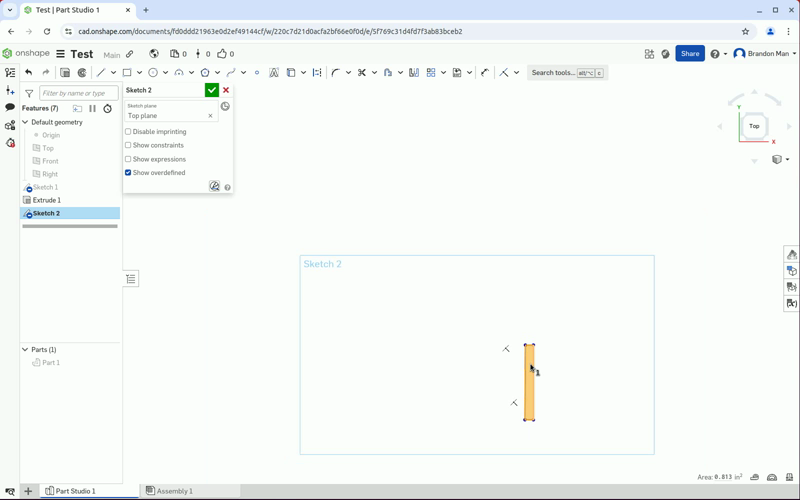
scroll(-6)
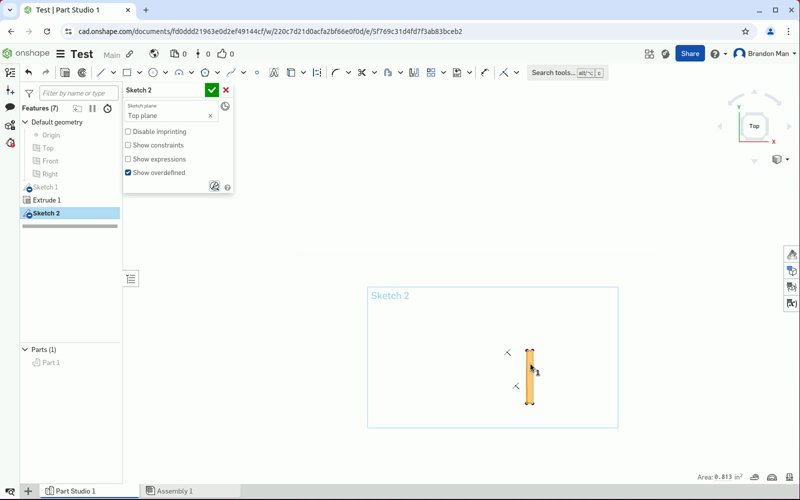
scroll(-6)
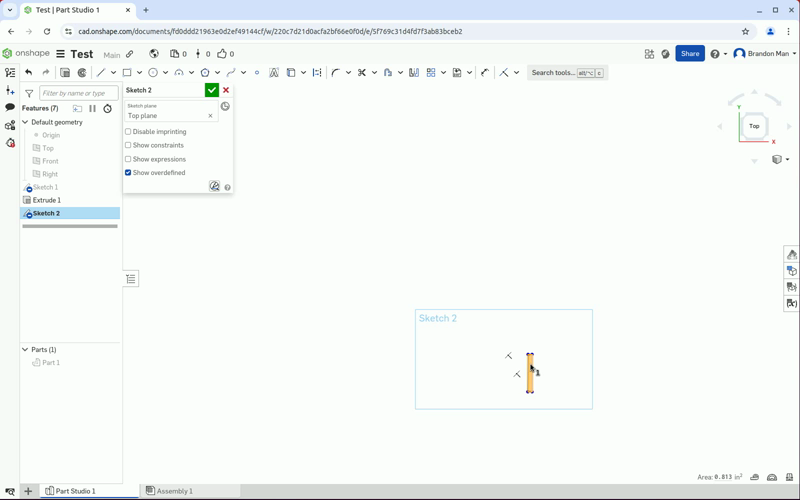
scroll(-6)
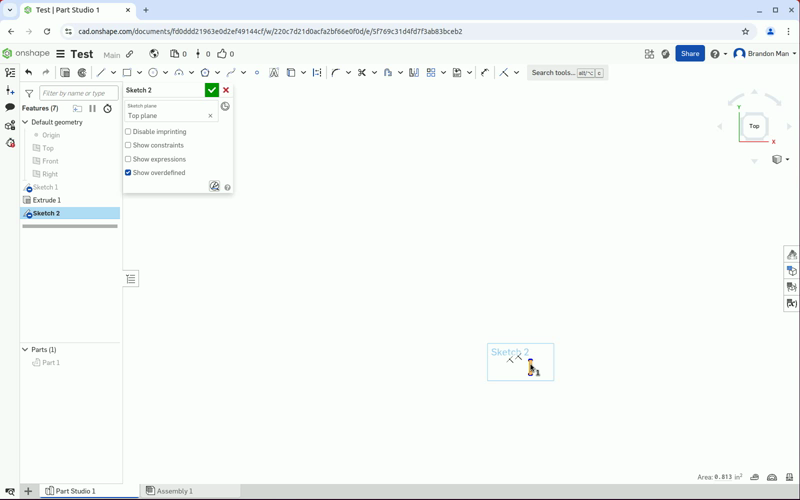
mouse_move(73, 352)
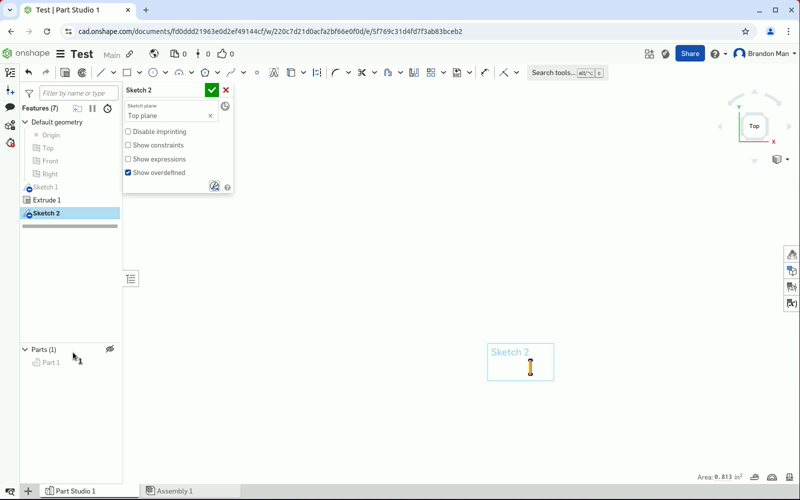
key(shift+y)
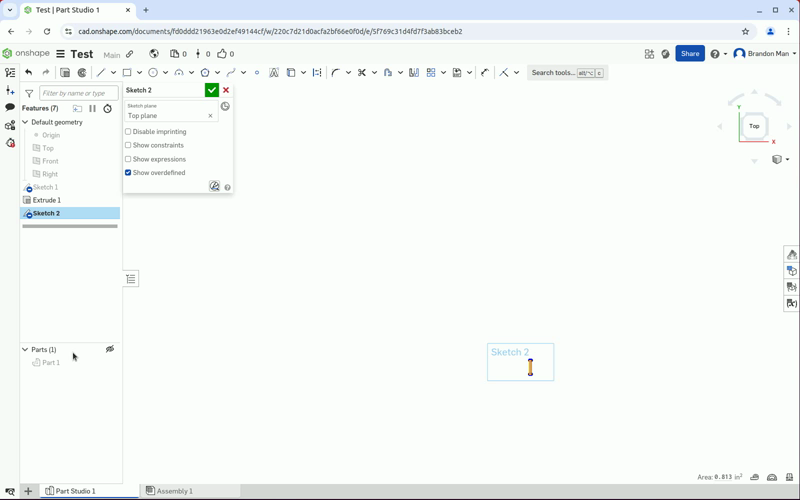
key(shift+e)
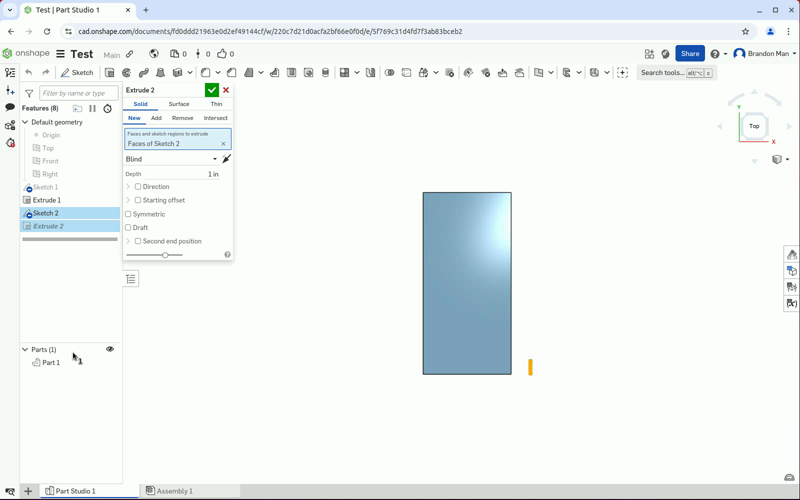
mouse_move(143, 106)
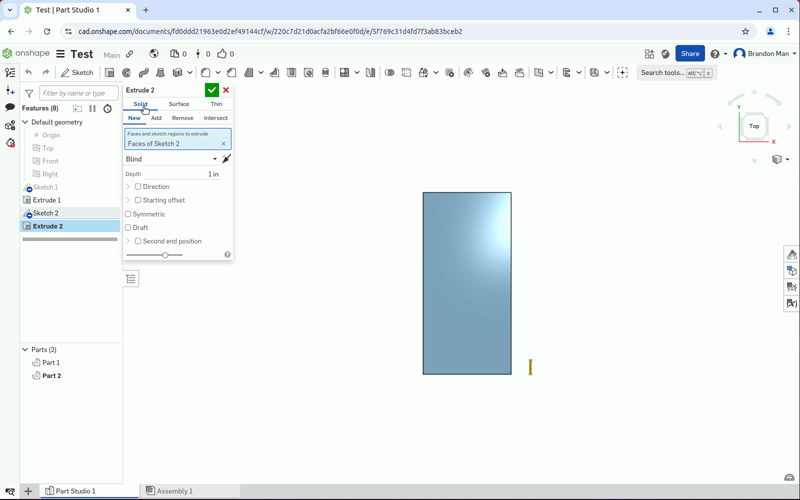
click(143, 106)
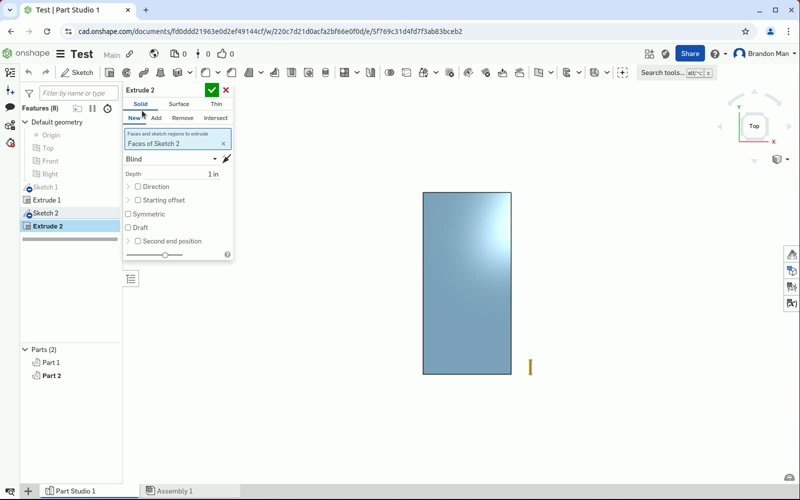
mouse_move(137, 120)
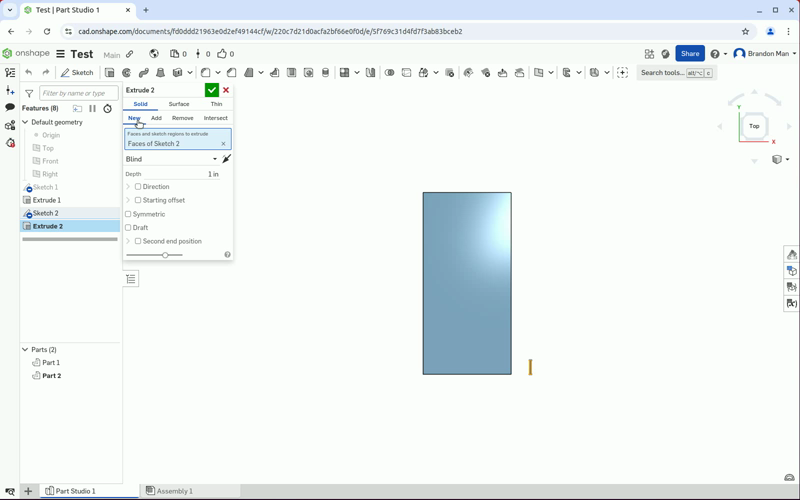
click(137, 120)
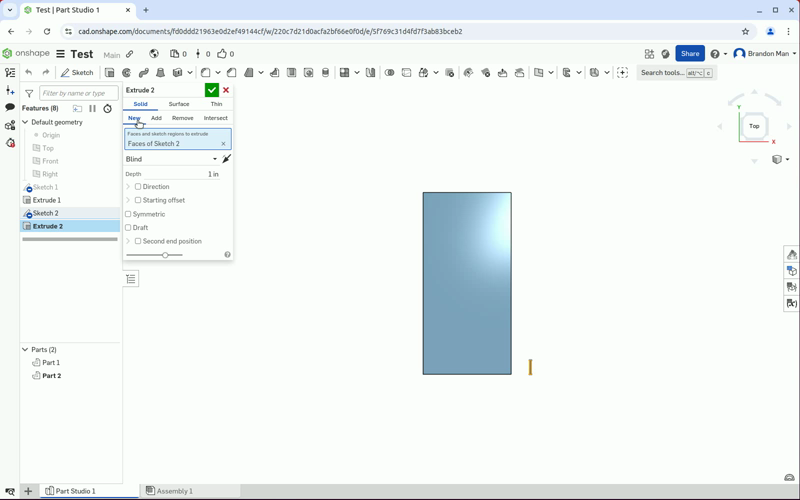
key(tab, 4)
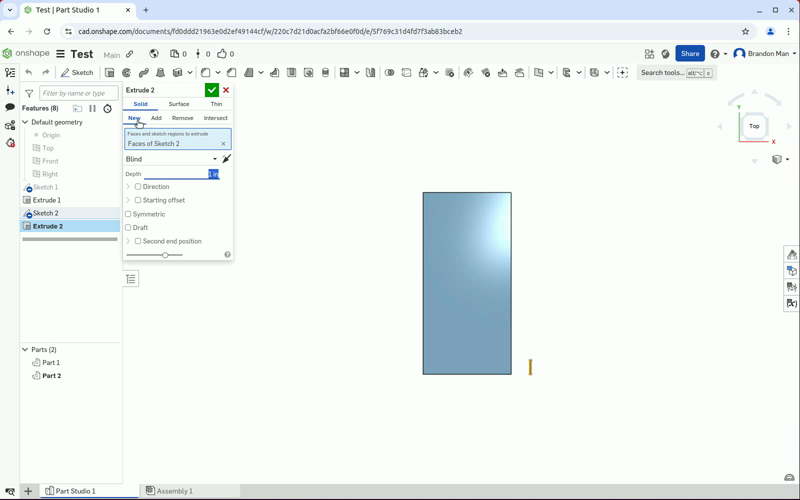
text(23.108)
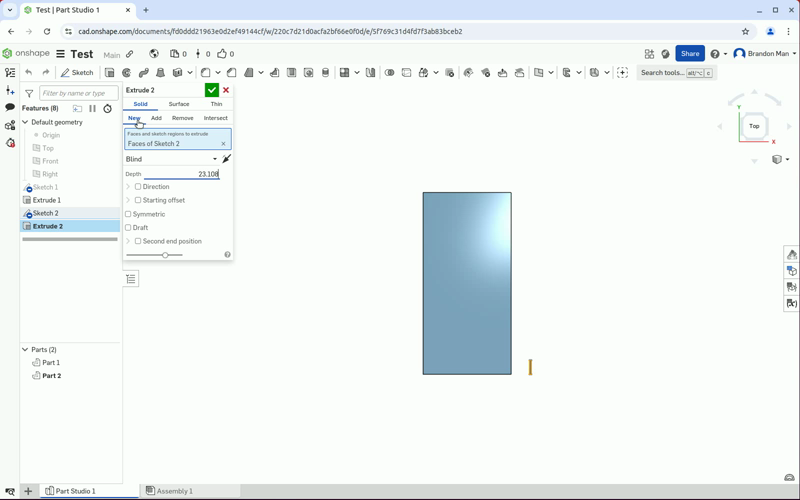
key(enter)
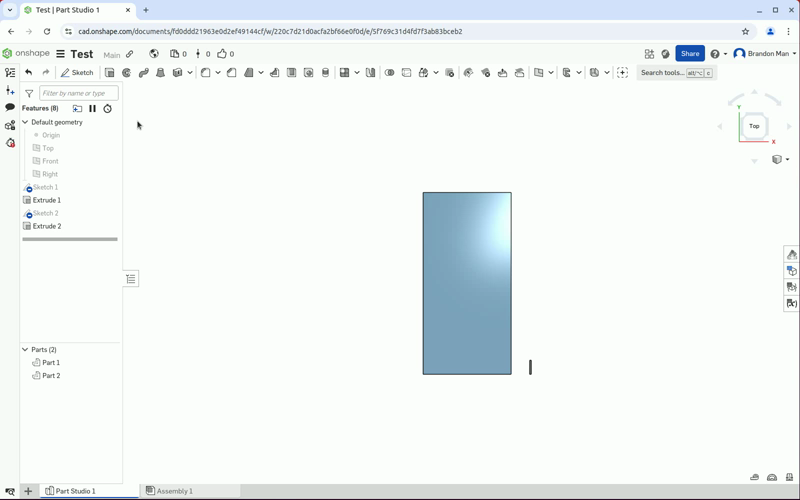
key(shift+h)
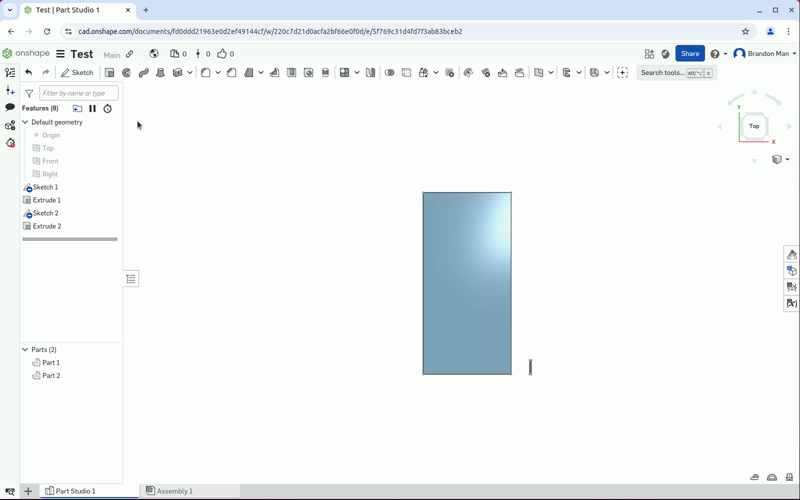
key(shift+h)
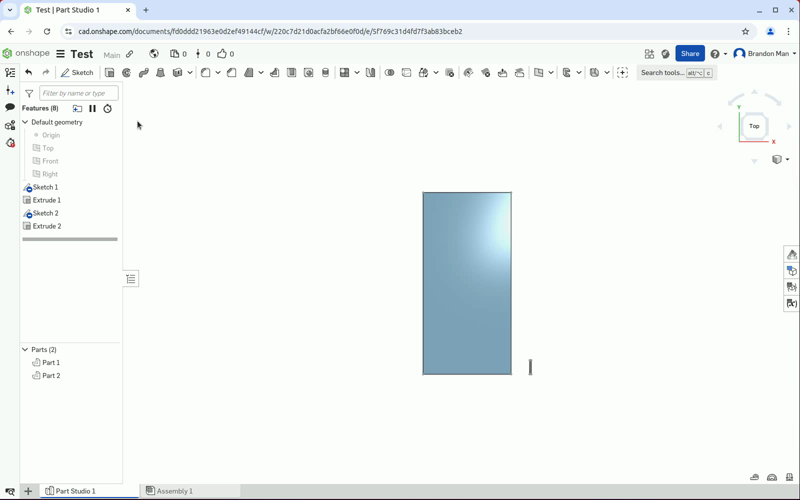
key(shift+7)
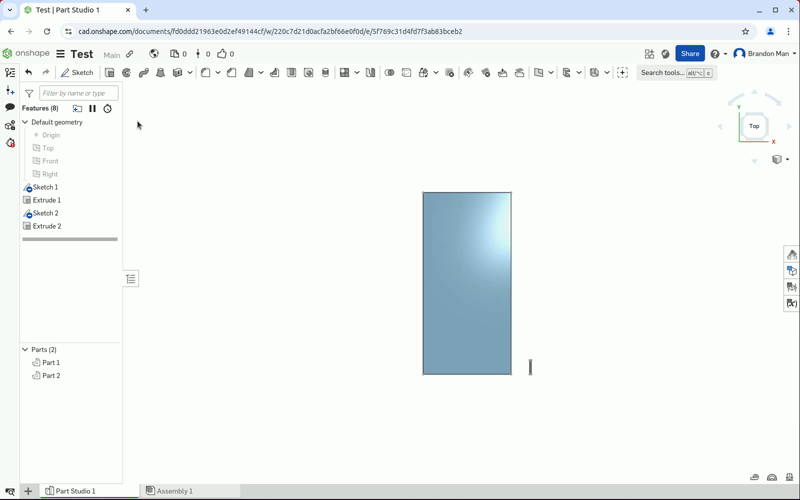
key(up, 3)
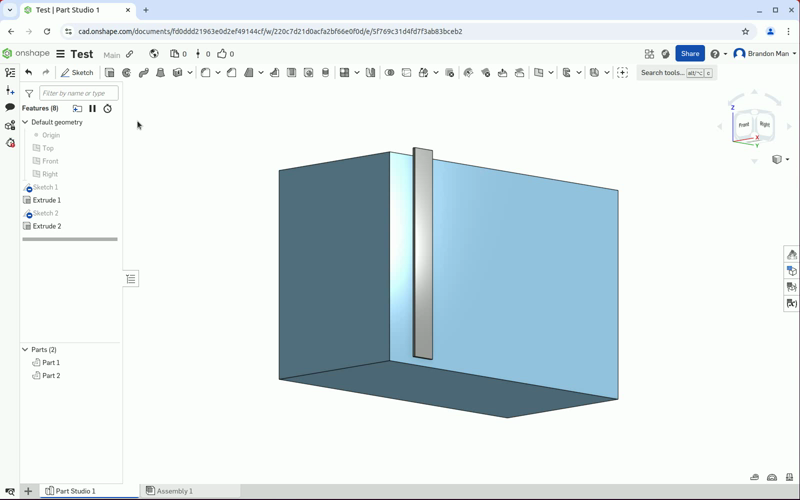
key(left, 3)
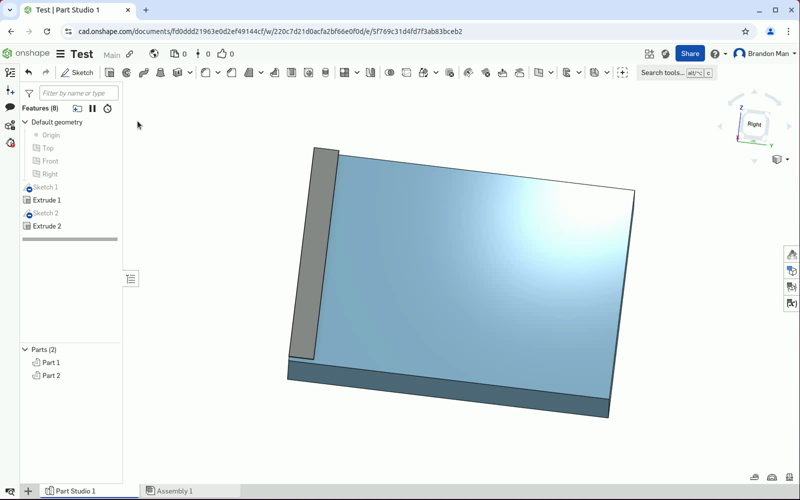
key(right, 3)
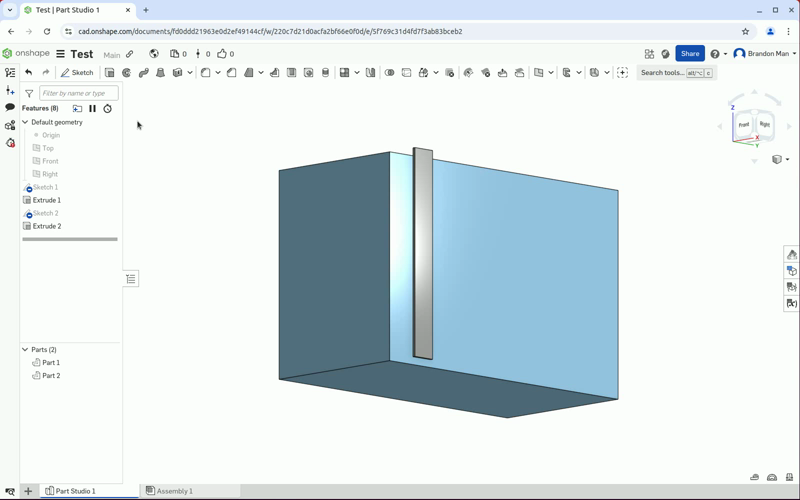
key(down, 3)
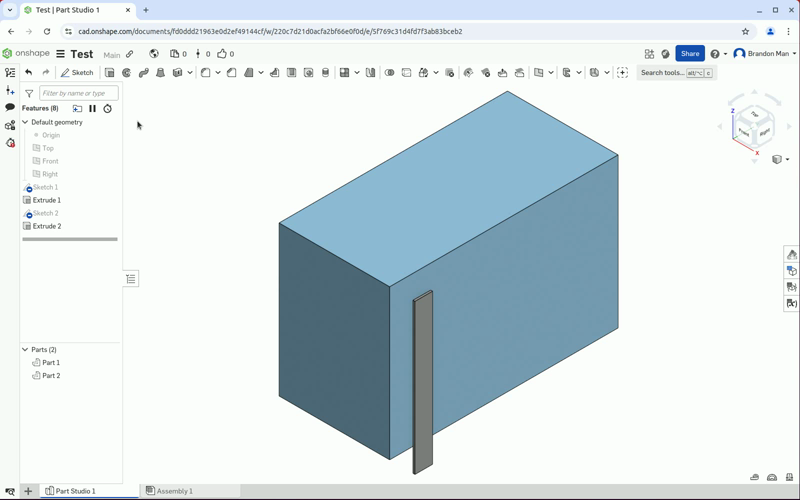
mouse_move(73, 189)
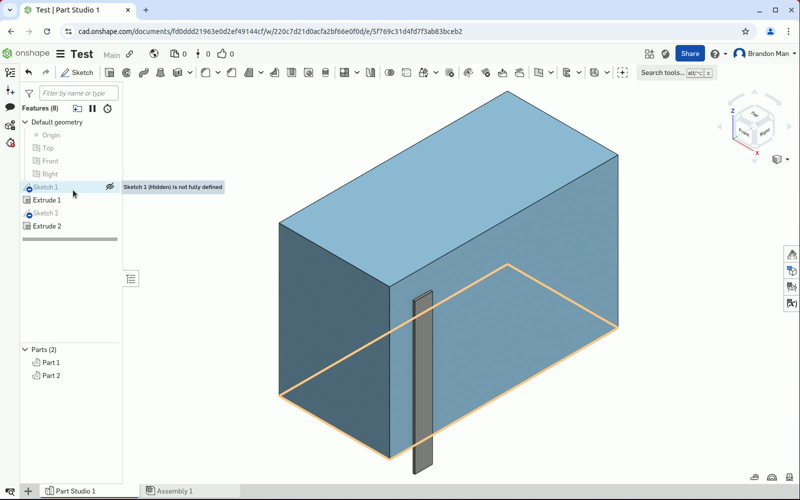
click(73, 189)